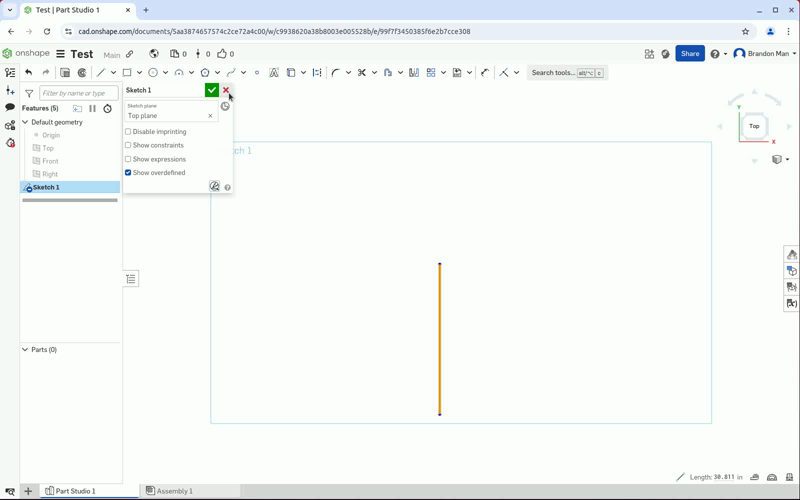
key(shift+h)
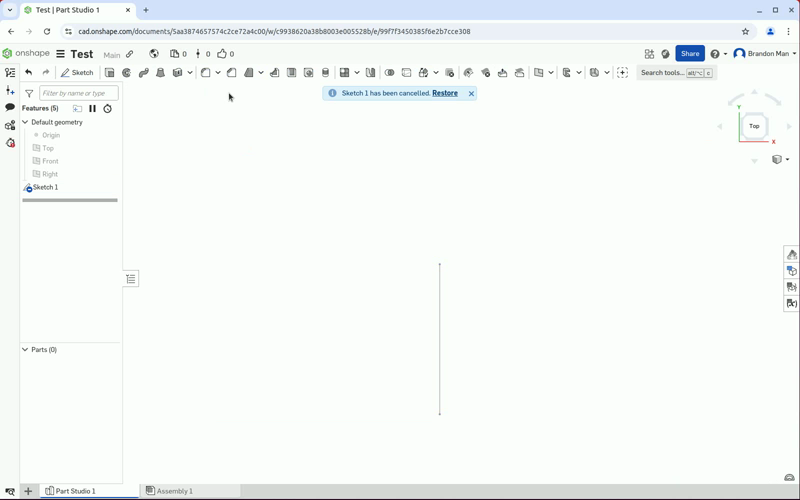
key(shift+s)
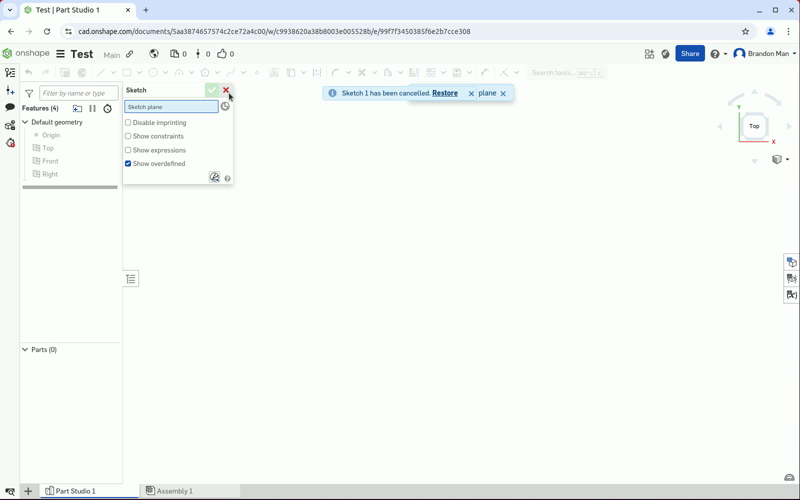
mouse_move(73, 150)
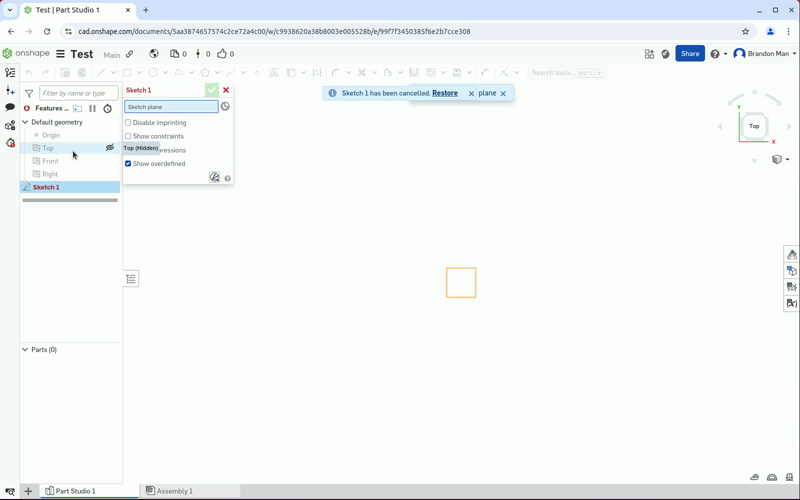
click(73, 150)
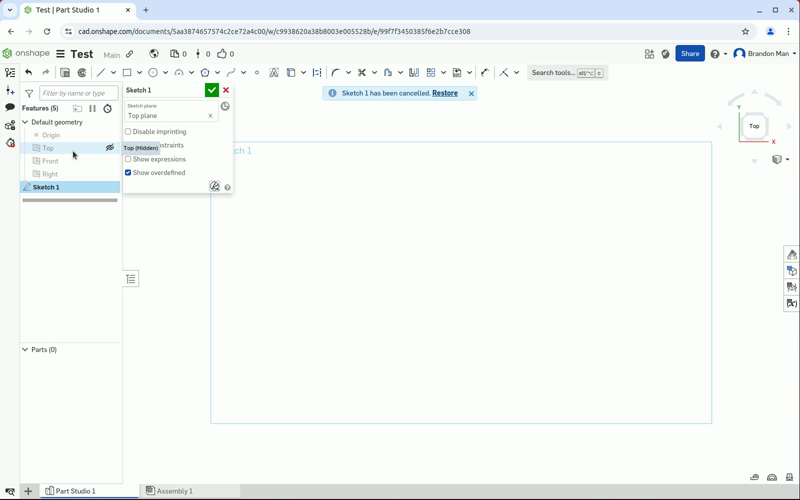
mouse_move(73, 352)
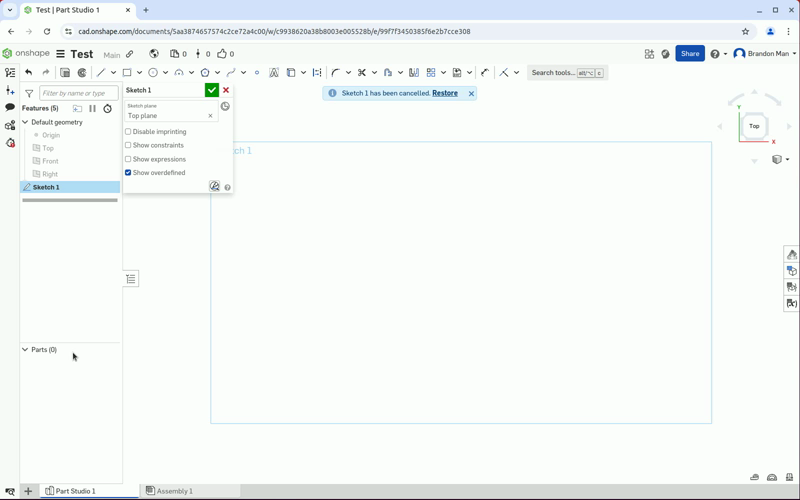
key(y)
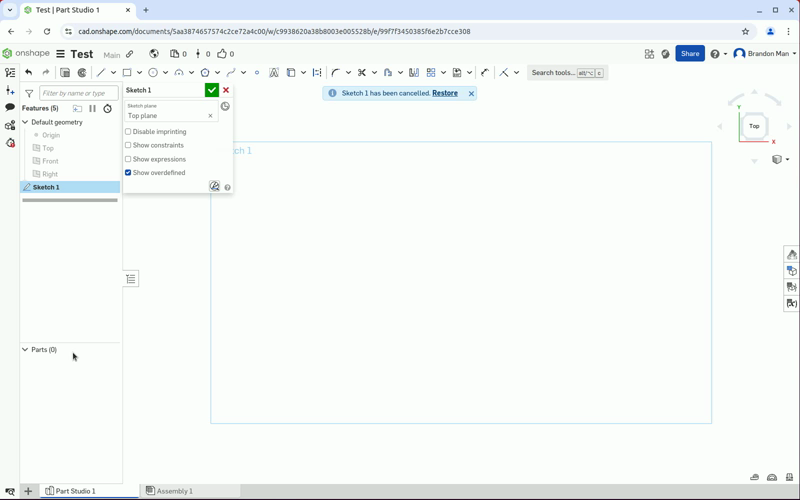
key(l)
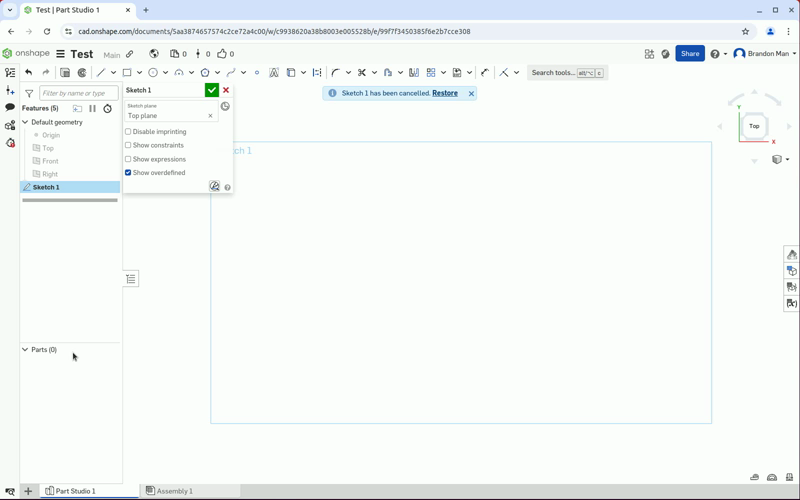
key_down(shift)
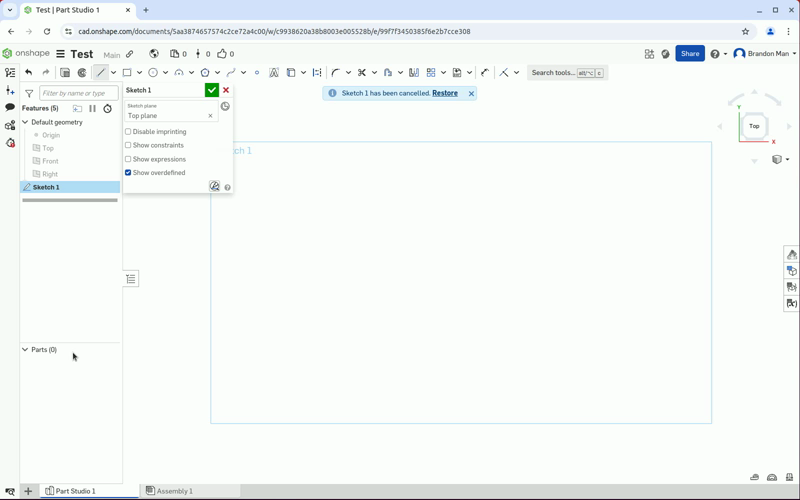
mouse_move(362, 340)
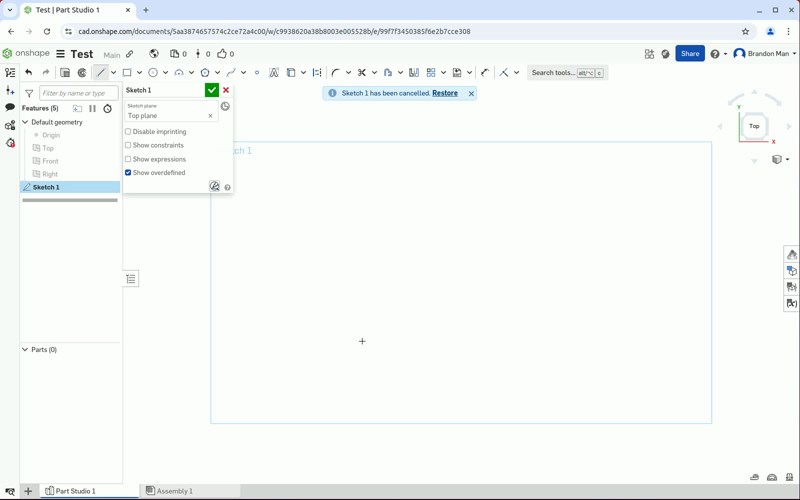
click(362, 340)
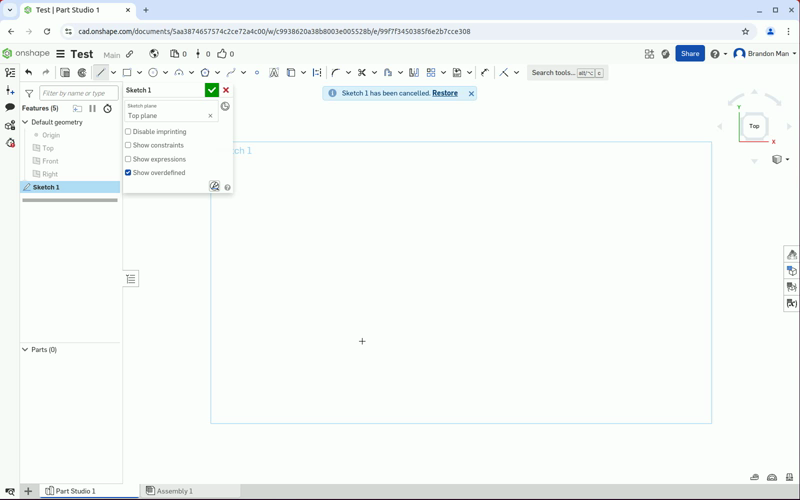
key_up(shift)
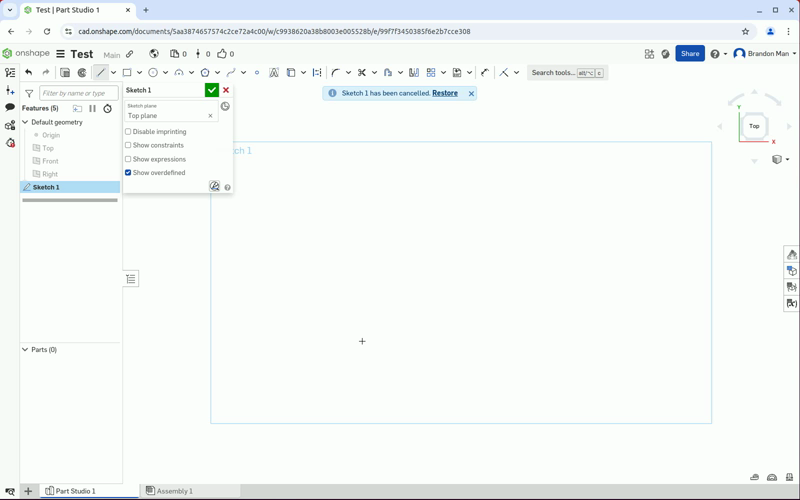
key_down(shift)
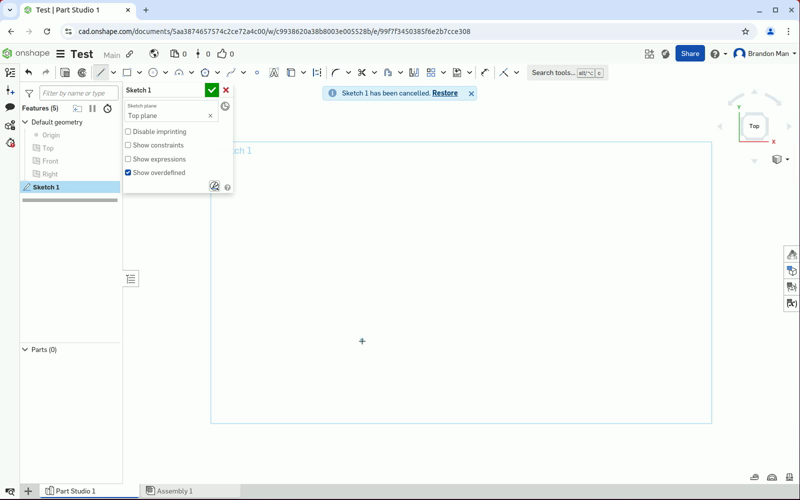
mouse_move(460, 396)
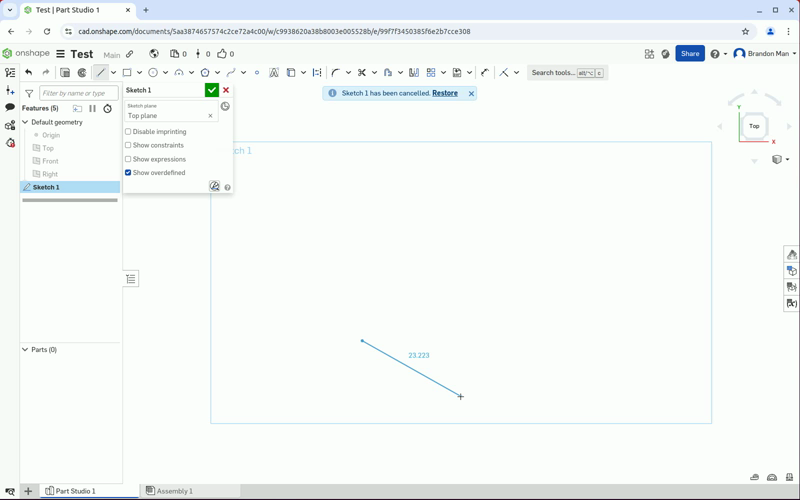
click(460, 396)
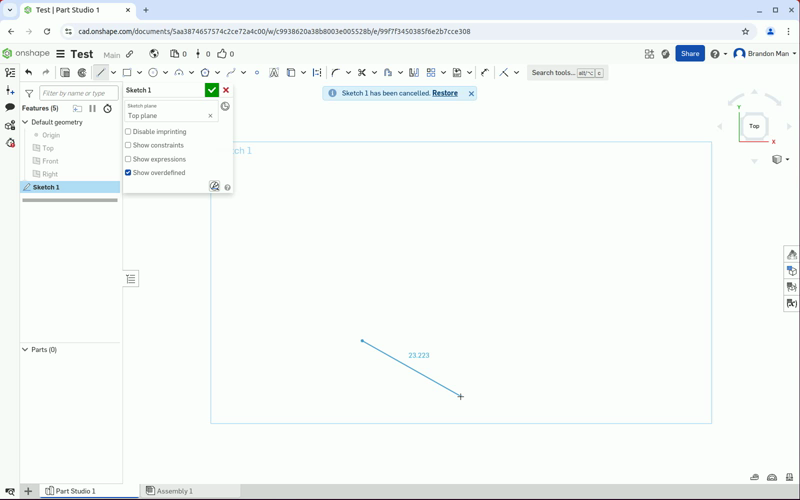
key_up(shift)
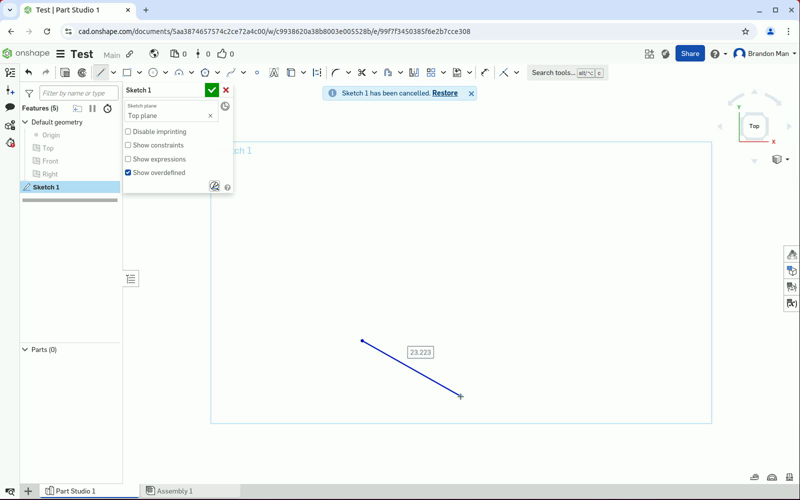
key_down(shift)
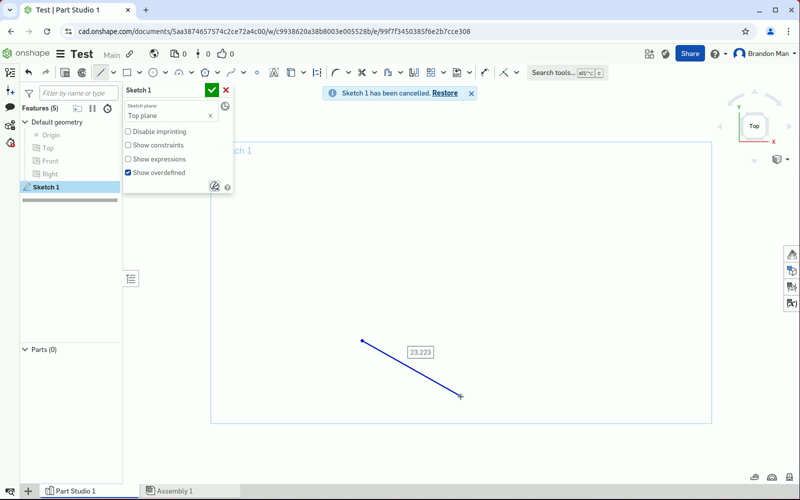
mouse_move(557, 338)
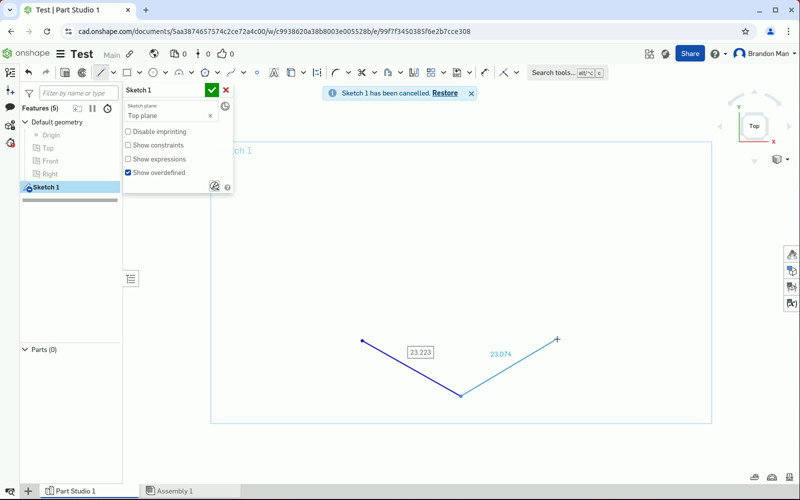
click(557, 338)
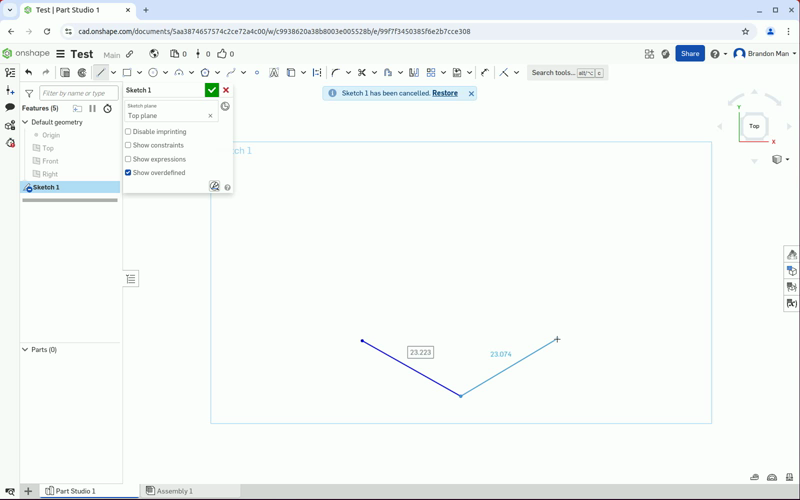
key_up(shift)
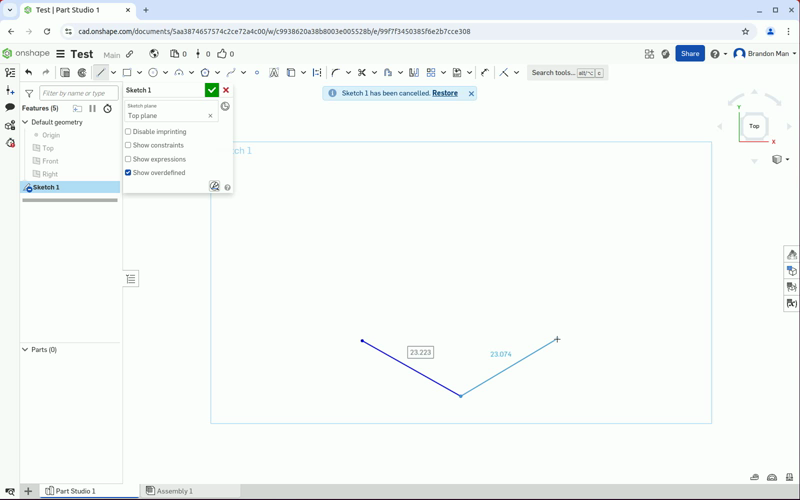
key_down(shift)
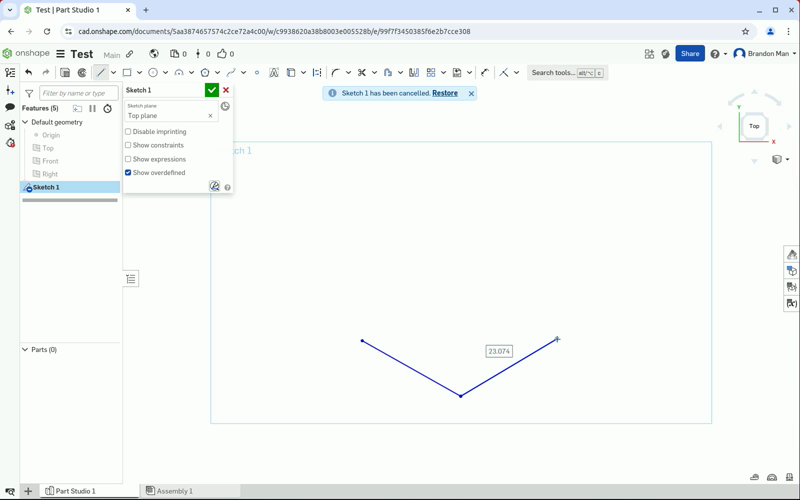
mouse_move(557, 225)
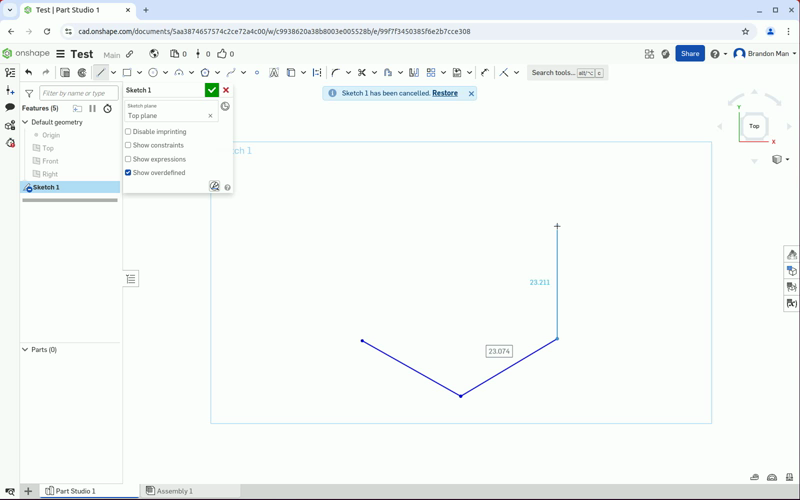
click(557, 225)
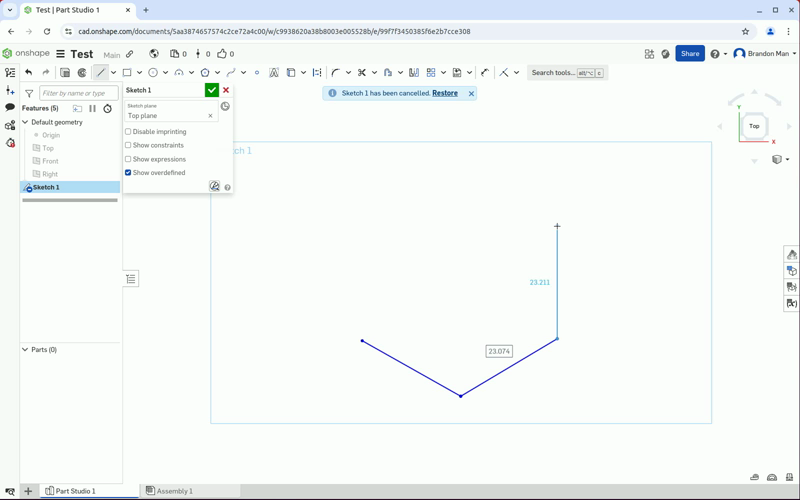
key_up(shift)
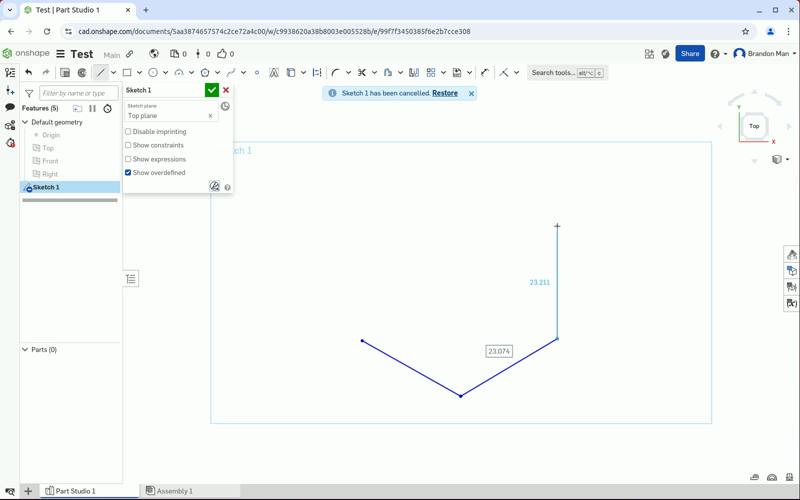
key_down(shift)
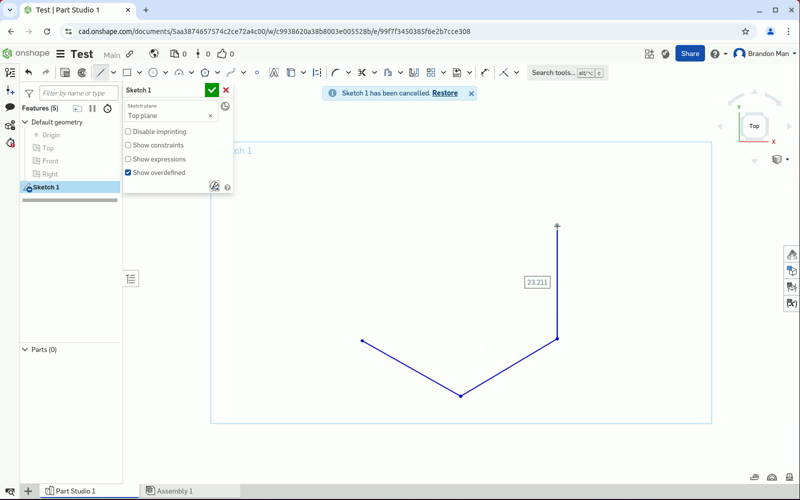
mouse_move(458, 170)
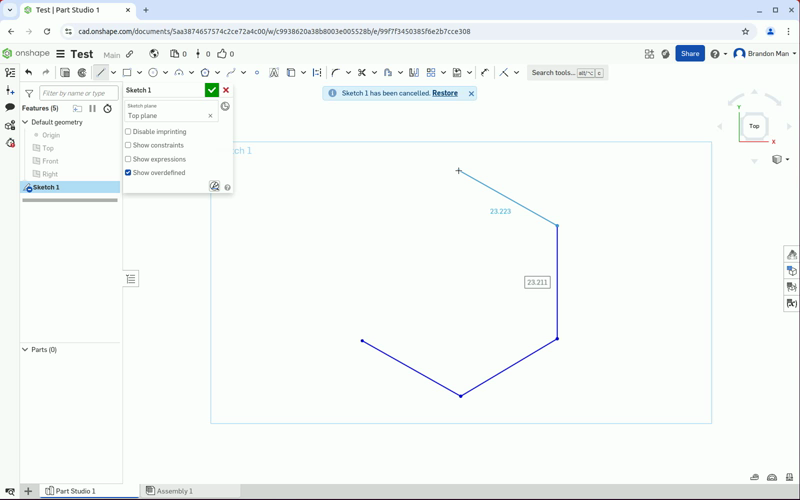
click(458, 170)
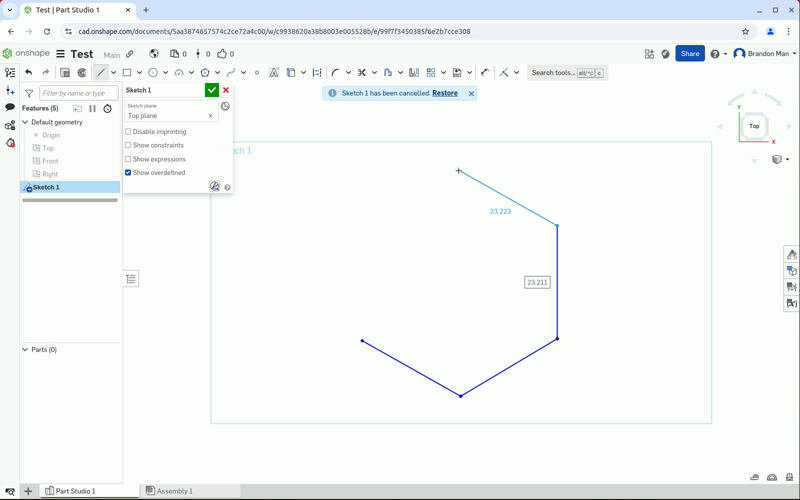
key_up(shift)
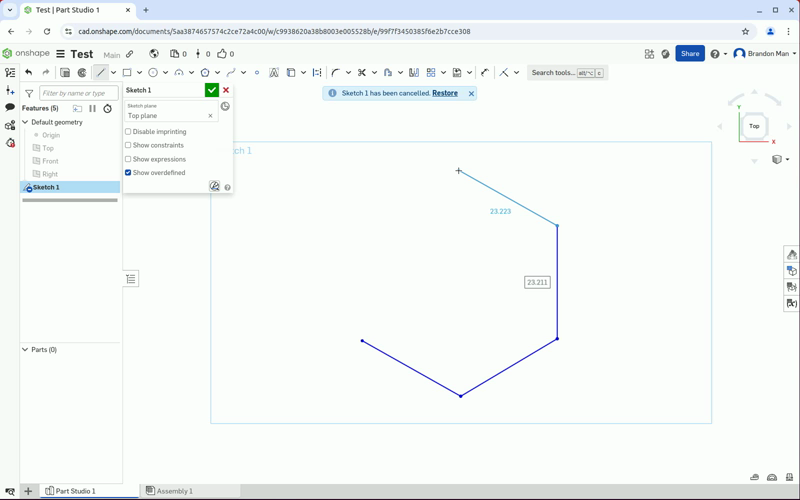
key_down(shift)
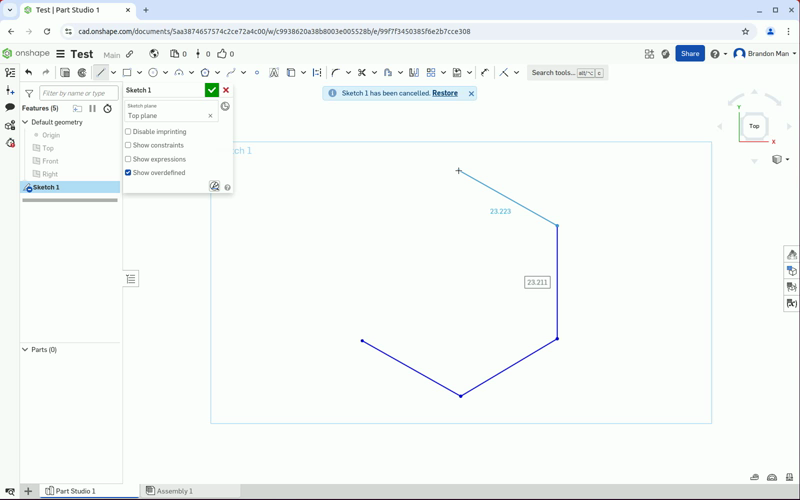
mouse_move(362, 227)
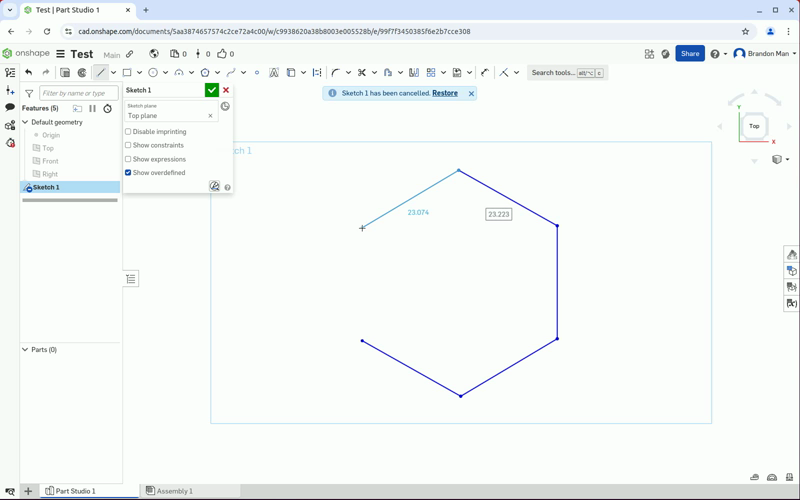
click(362, 227)
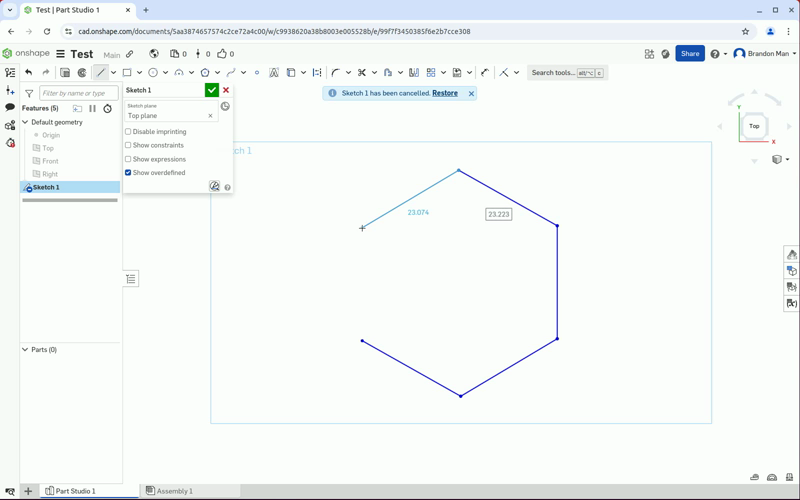
key_up(shift)
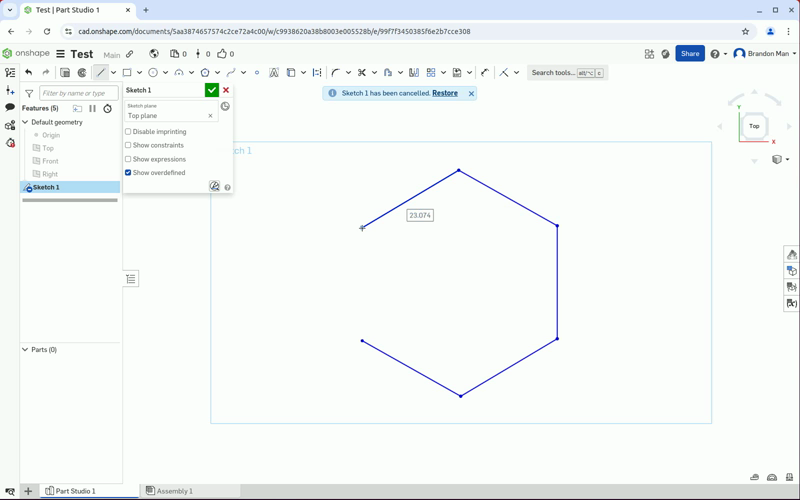
key_down(shift)
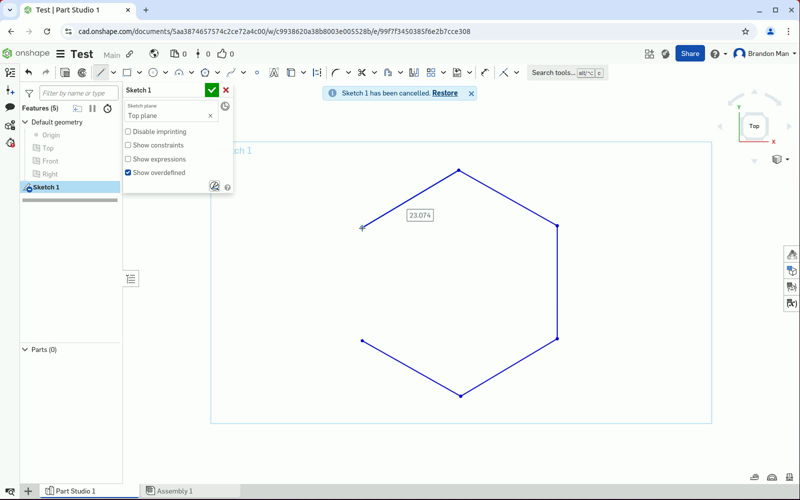
mouse_move(362, 340)
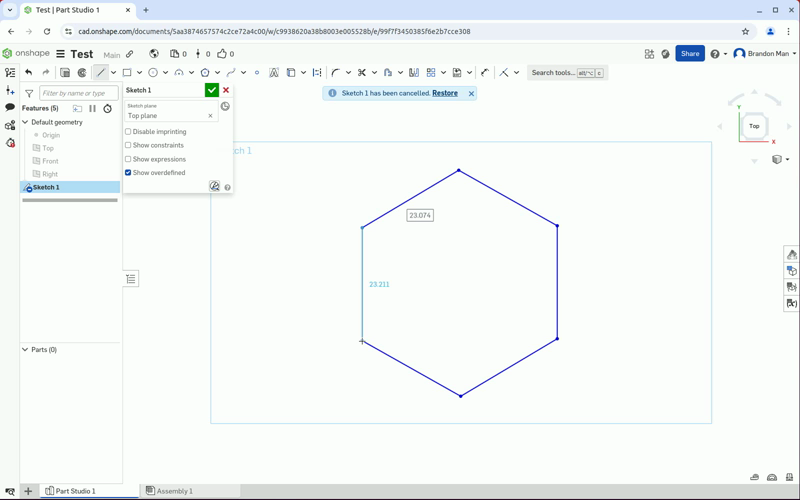
key_up(shift)
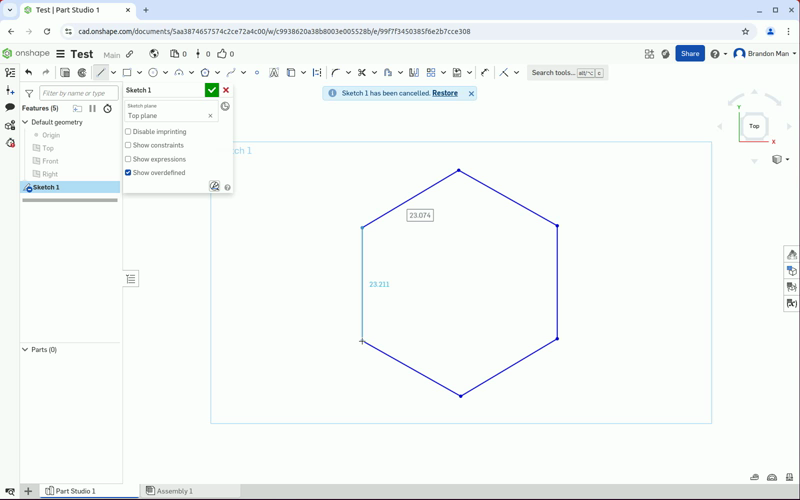
click(362, 340)
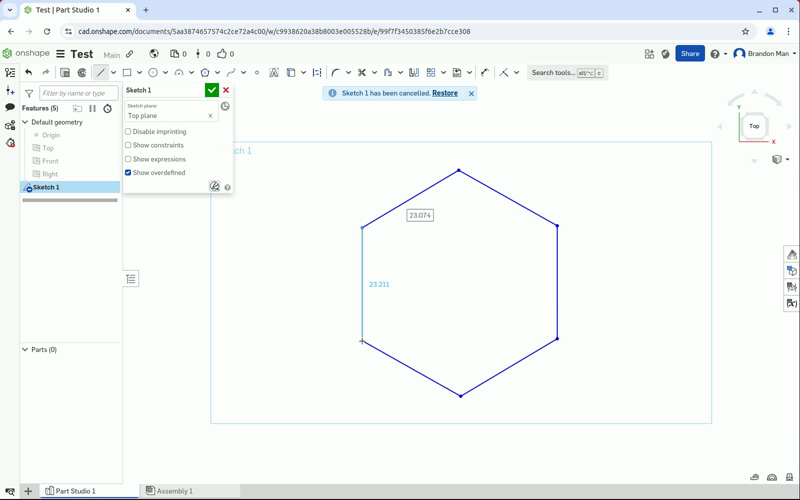
key(esc)
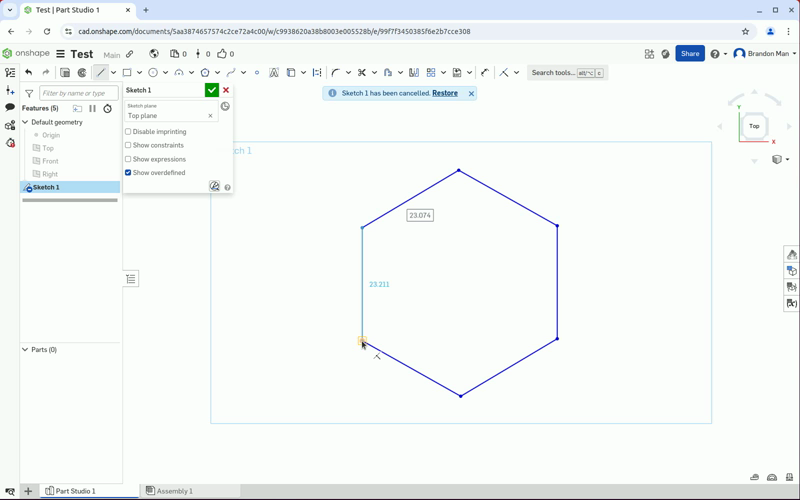
mouse_move(463, 246)
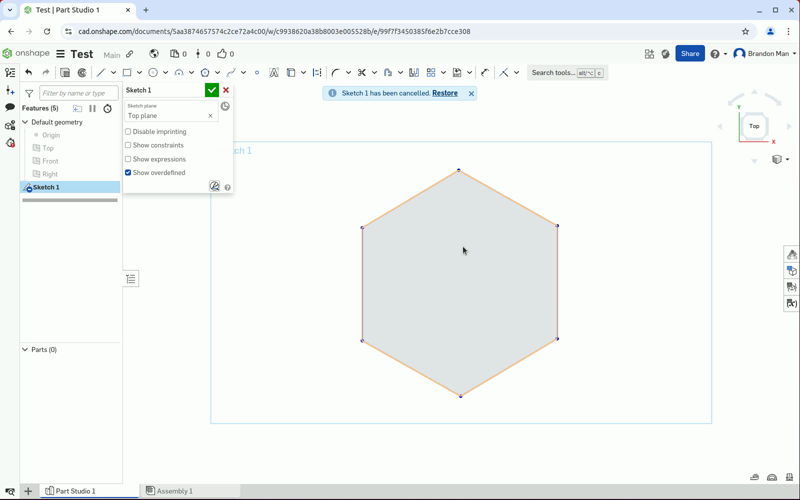
click(463, 246)
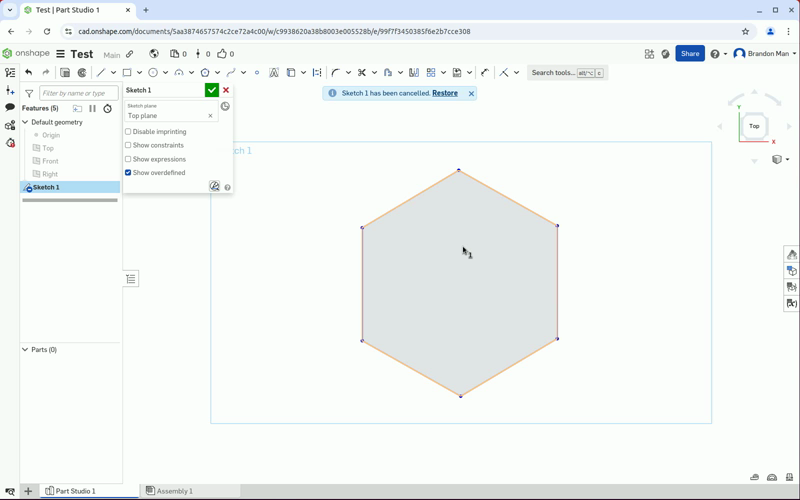
mouse_move(73, 352)
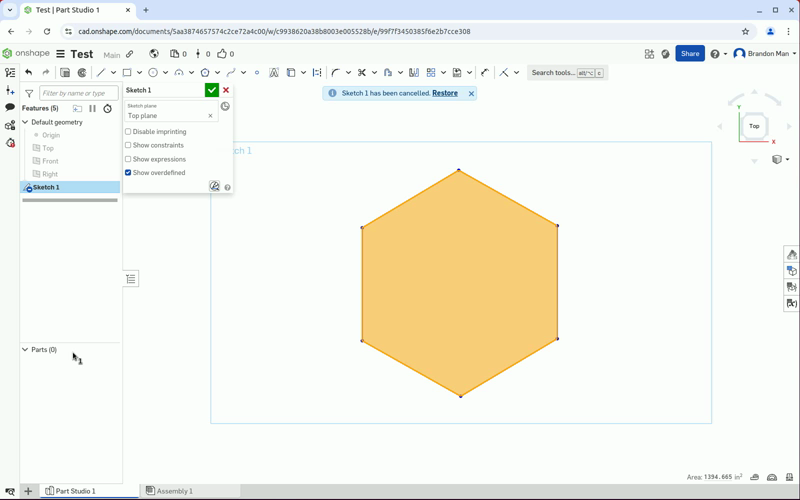
key(shift+y)
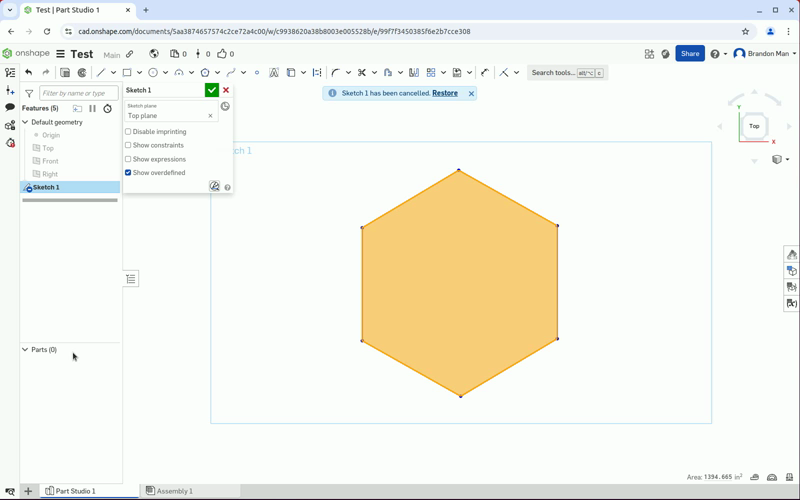
key(shift+e)
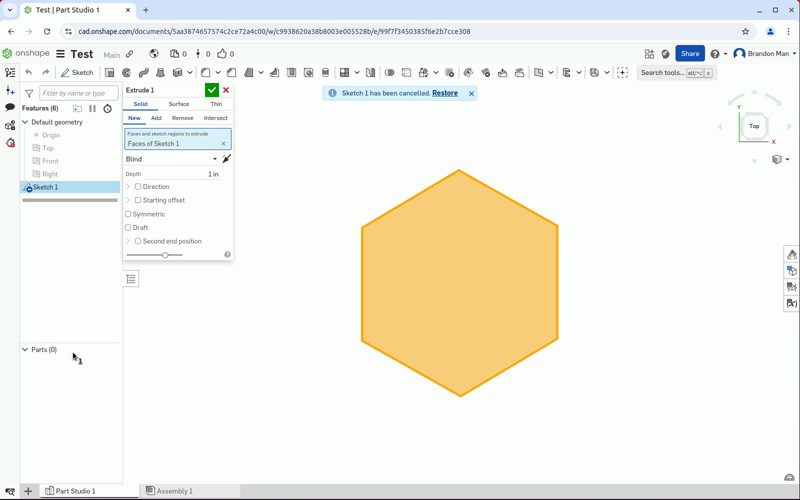
mouse_move(143, 106)
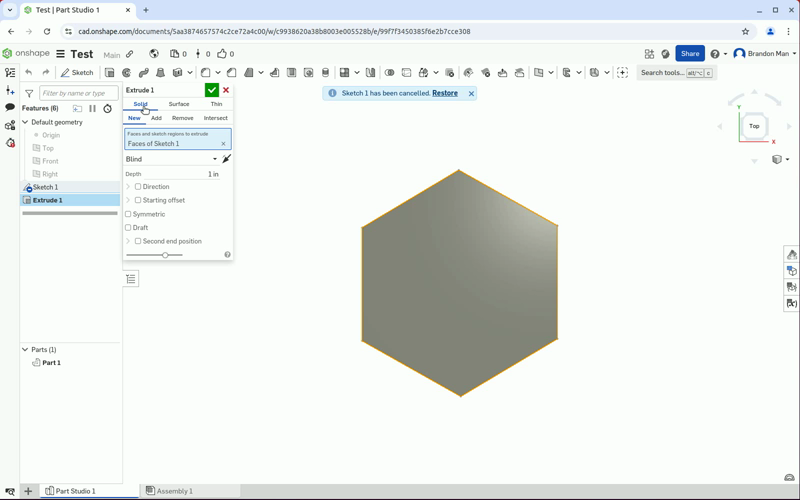
click(143, 106)
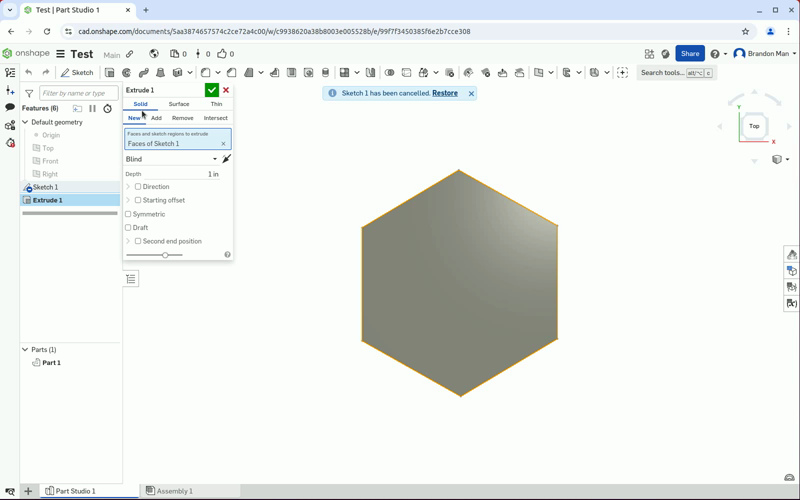
mouse_move(137, 120)
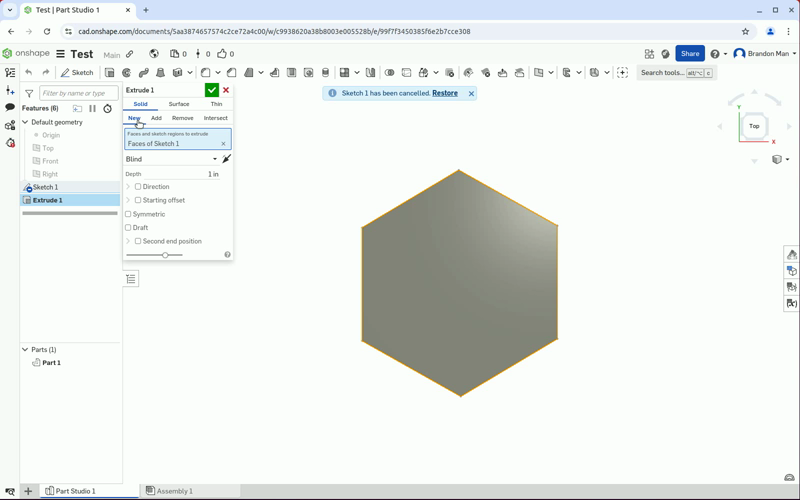
click(137, 120)
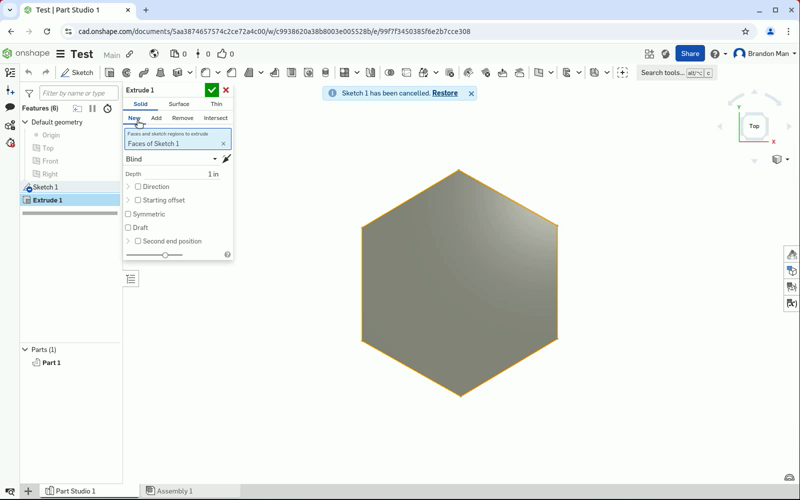
key(tab, 4)
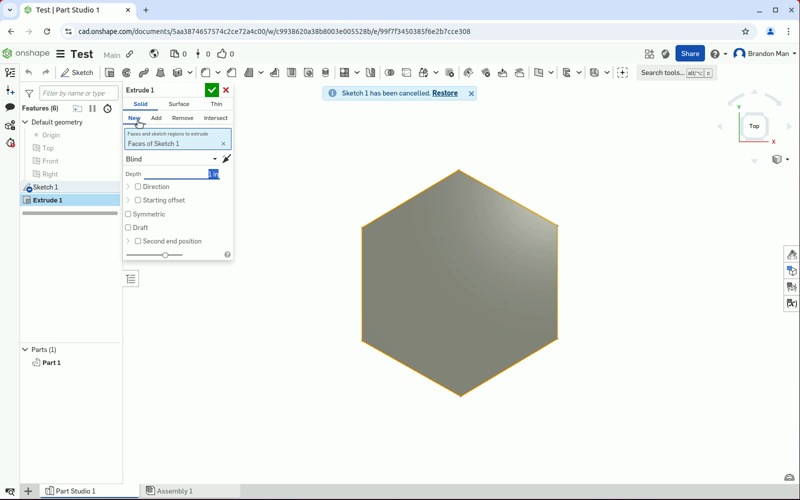
text(8.906)
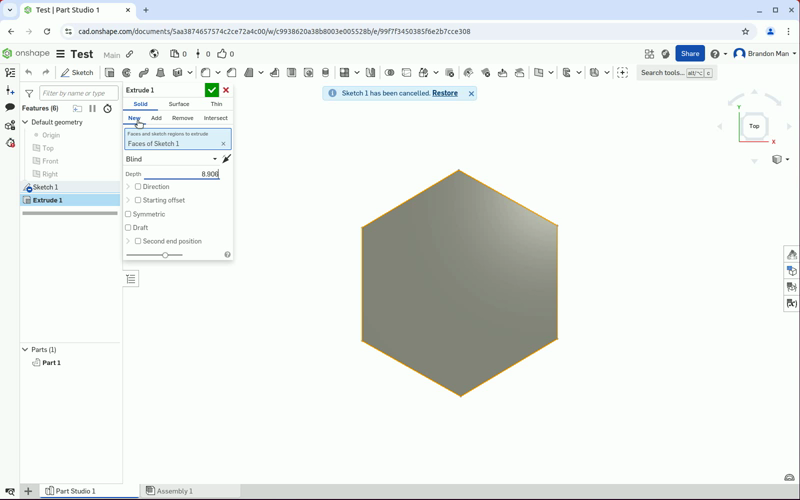
key(enter)
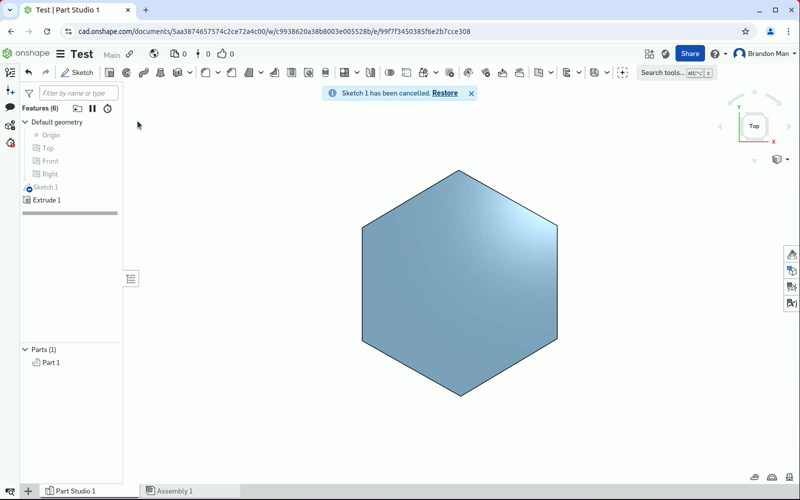
key(shift+h)
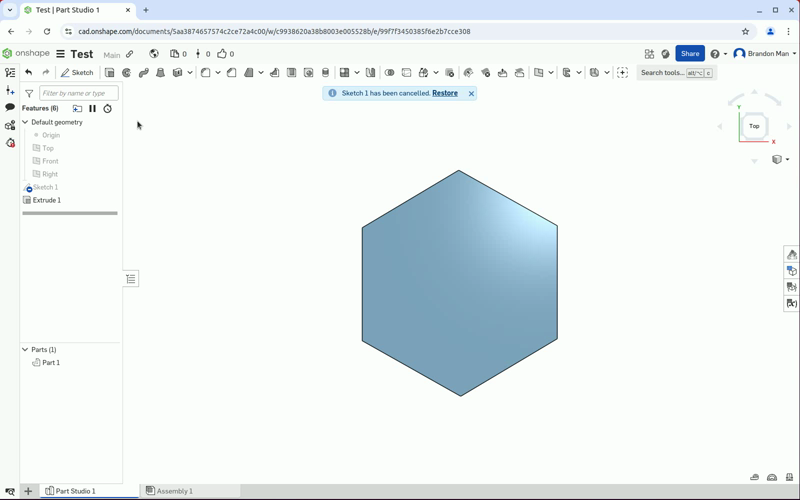
key(shift+h)
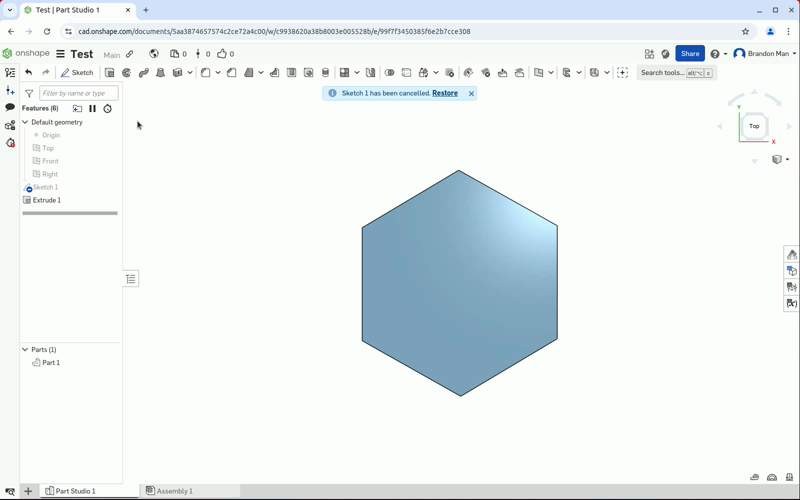
mouse_move(73, 189)
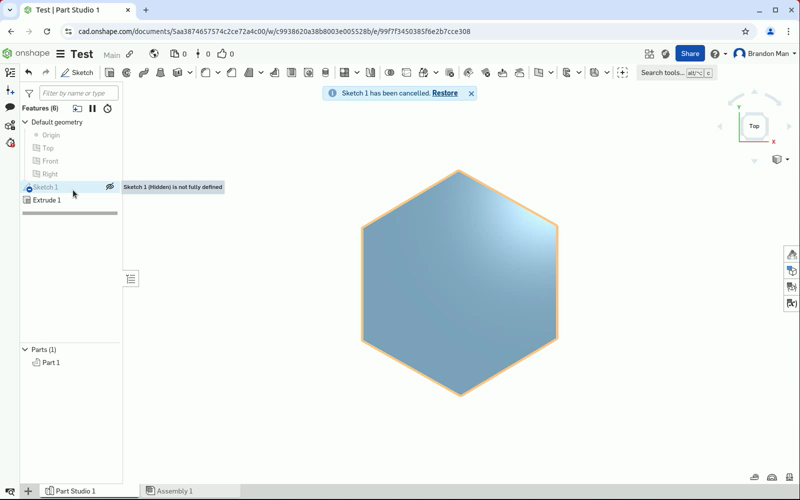
click(73, 189)
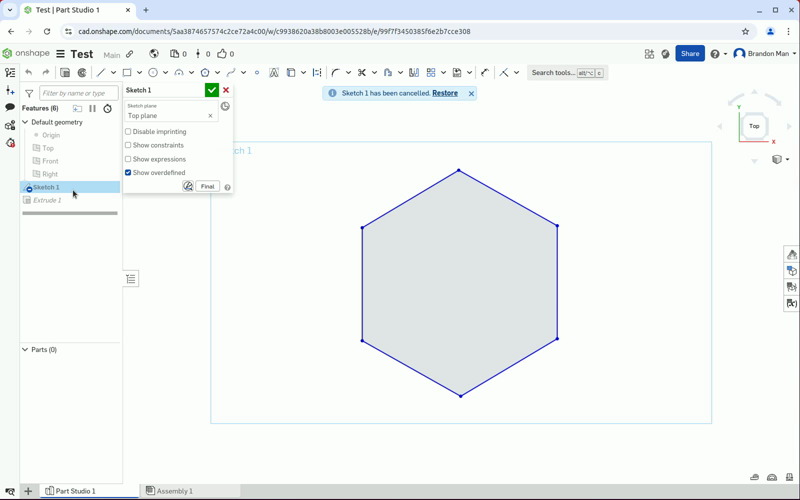
mouse_move(229, 92)
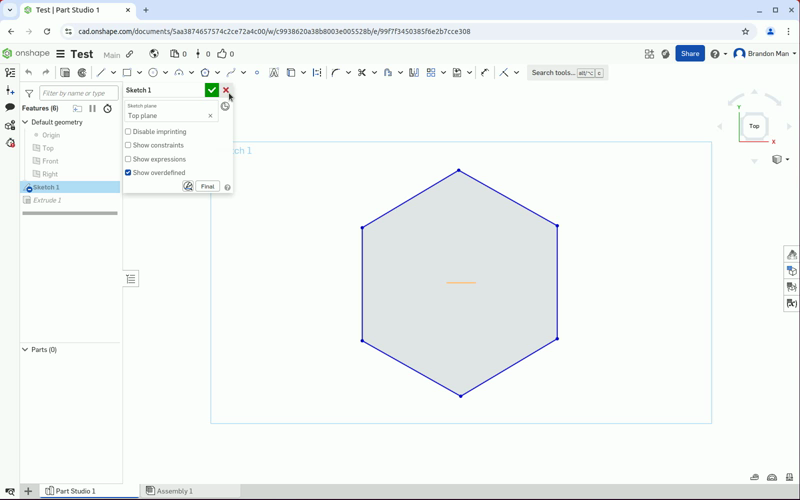
click(229, 92)
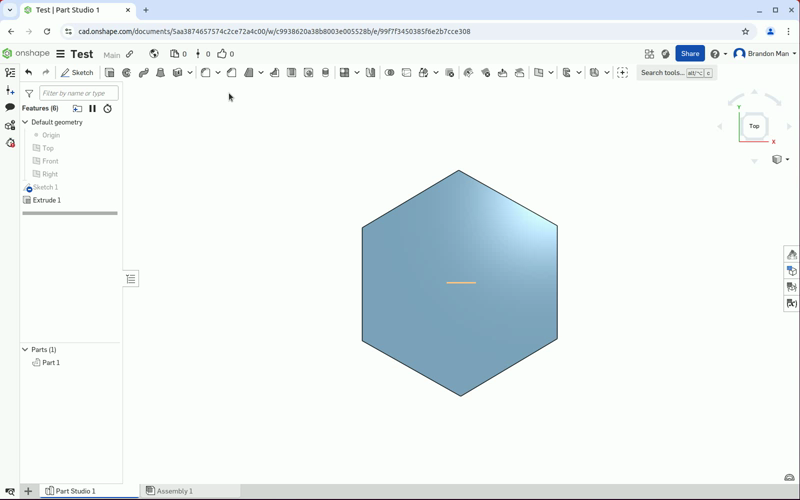
mouse_move(541, 75)
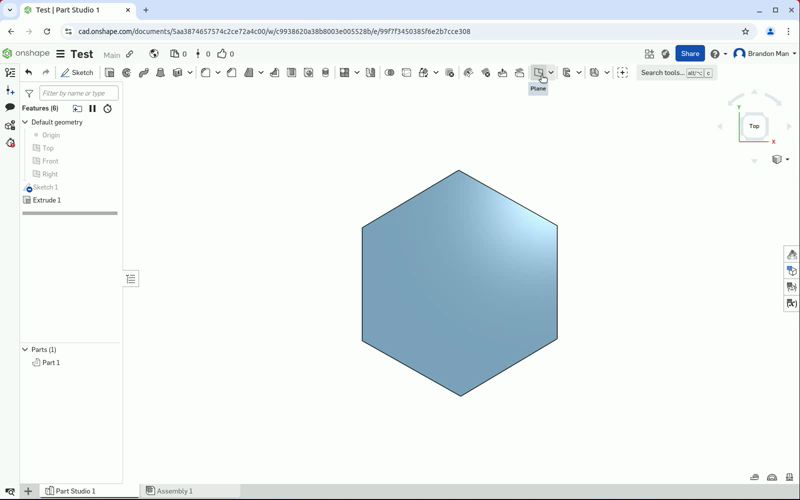
click(541, 75)
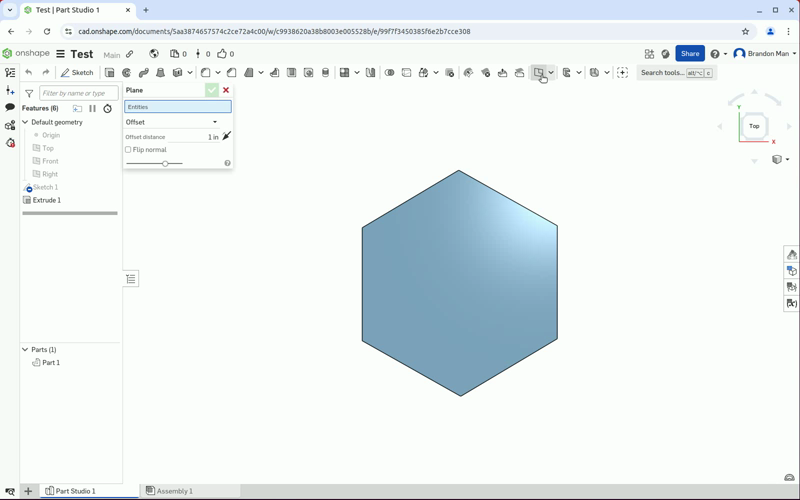
mouse_move(73, 150)
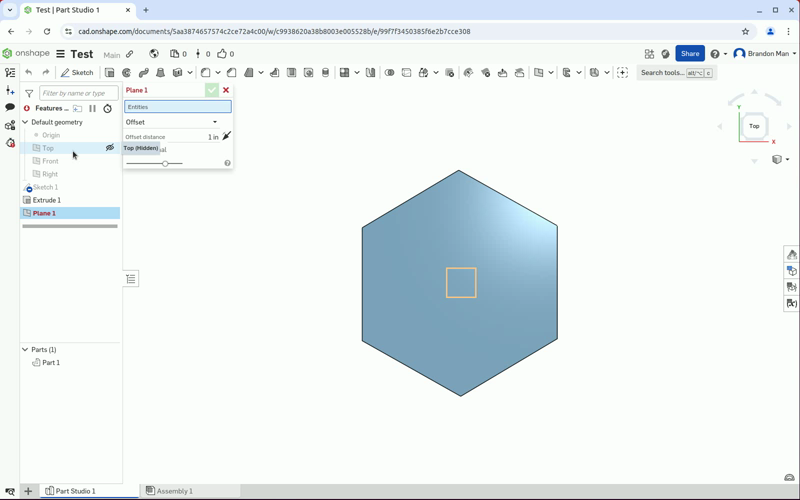
click(73, 150)
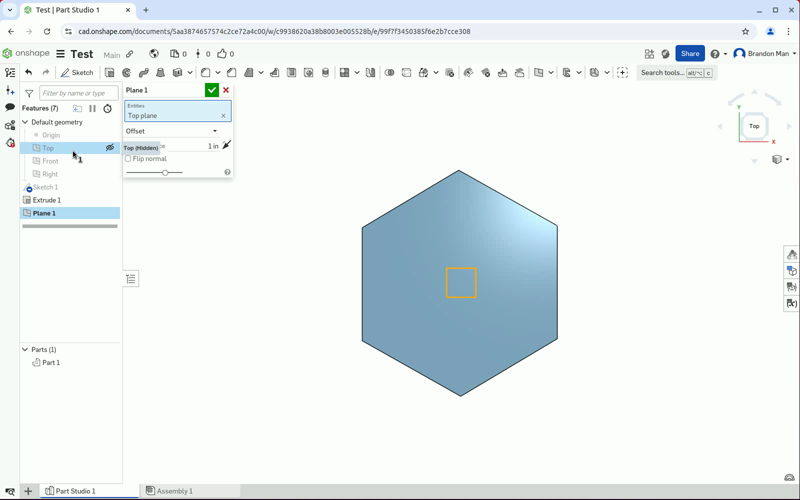
key(tab, 2)
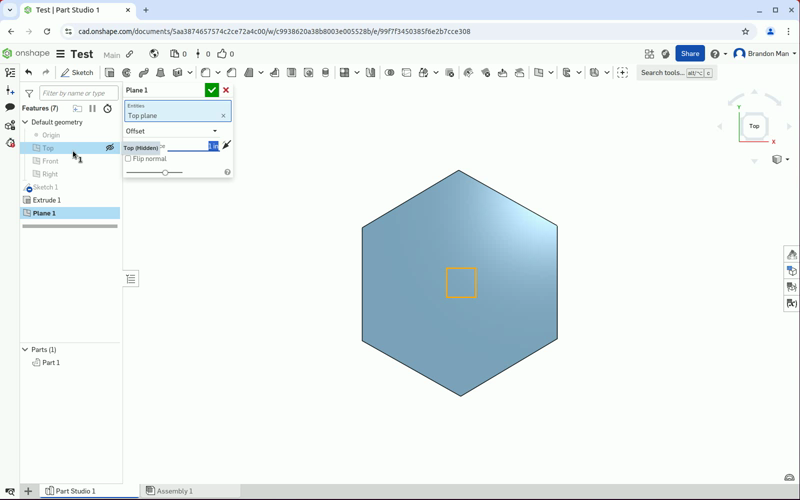
text(8.904)
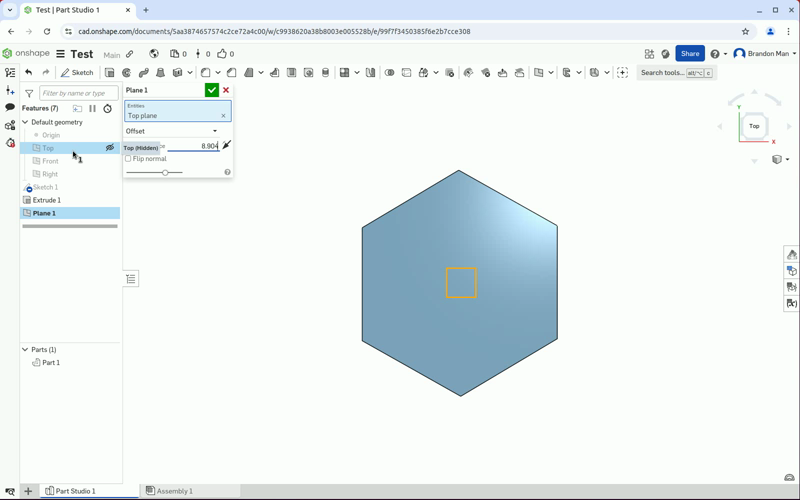
key(enter, 2)
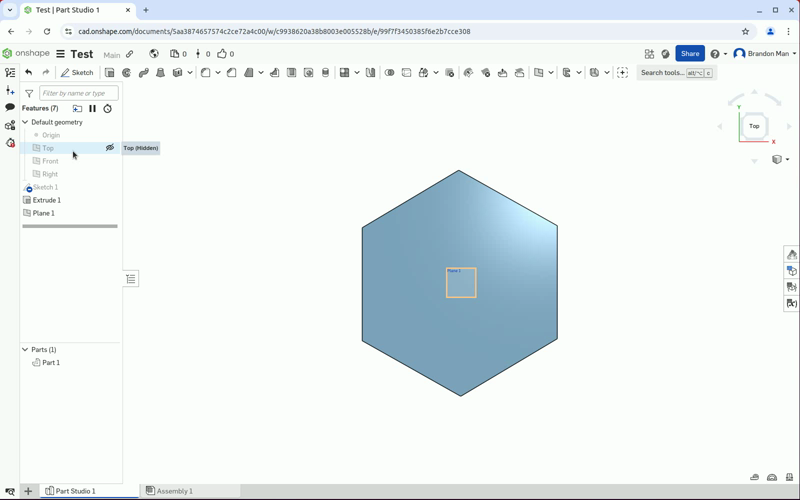
key(shift+s)
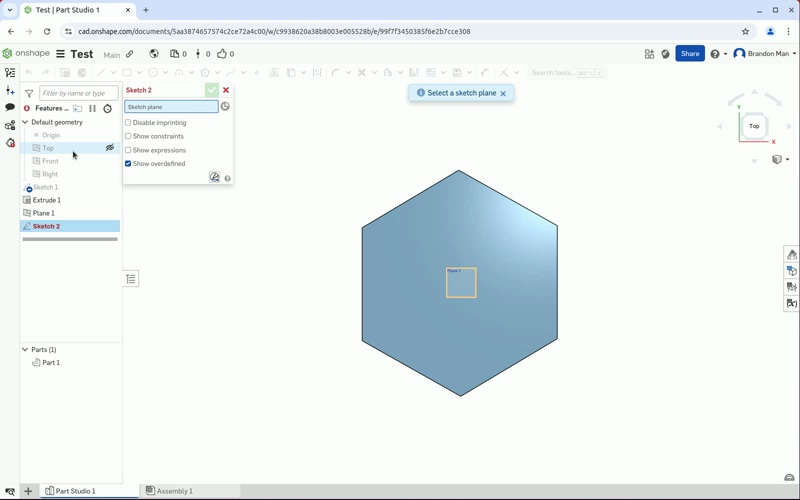
mouse_move(73, 215)
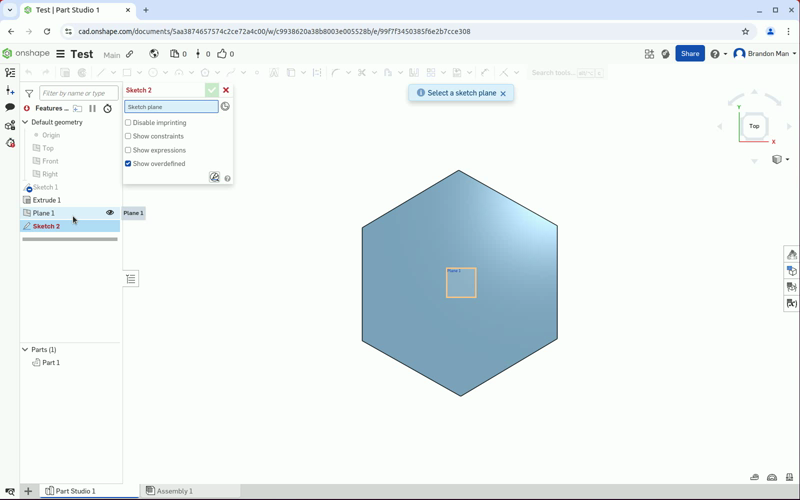
click(73, 215)
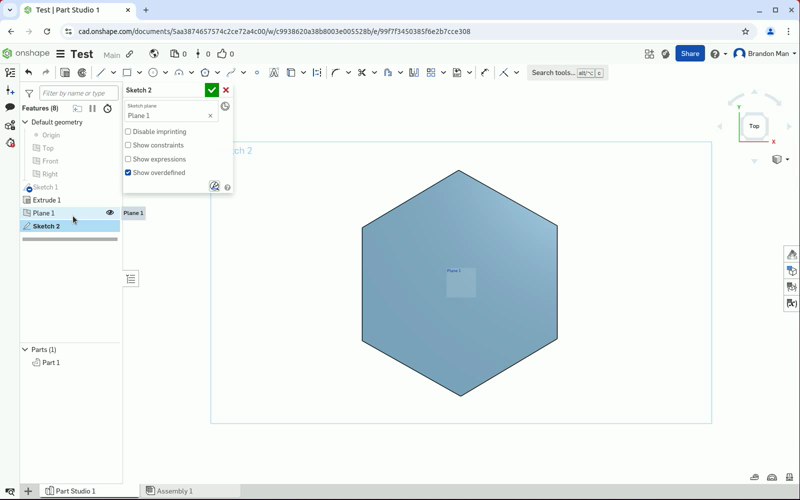
mouse_move(73, 352)
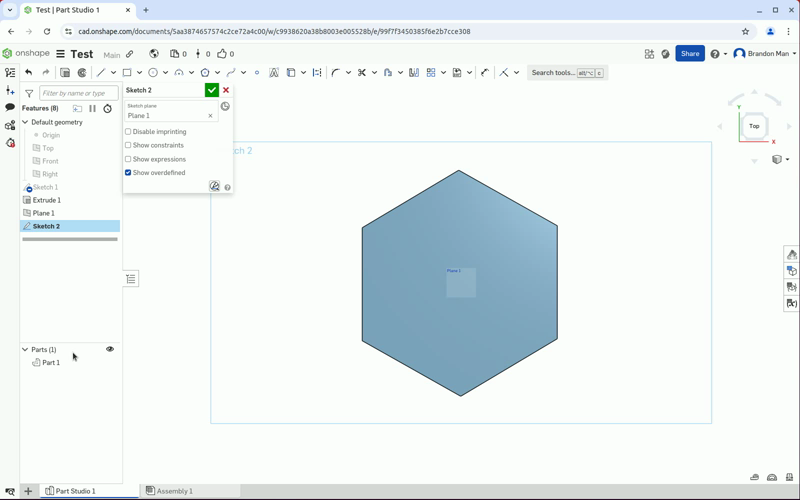
key(y)
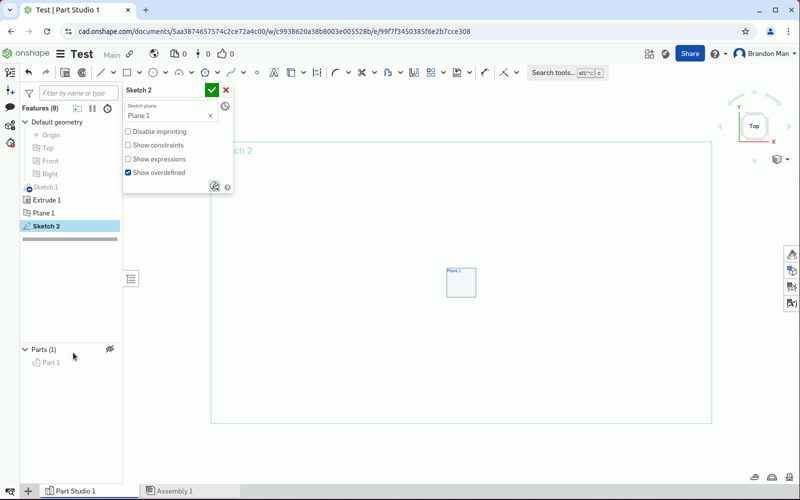
key(c)
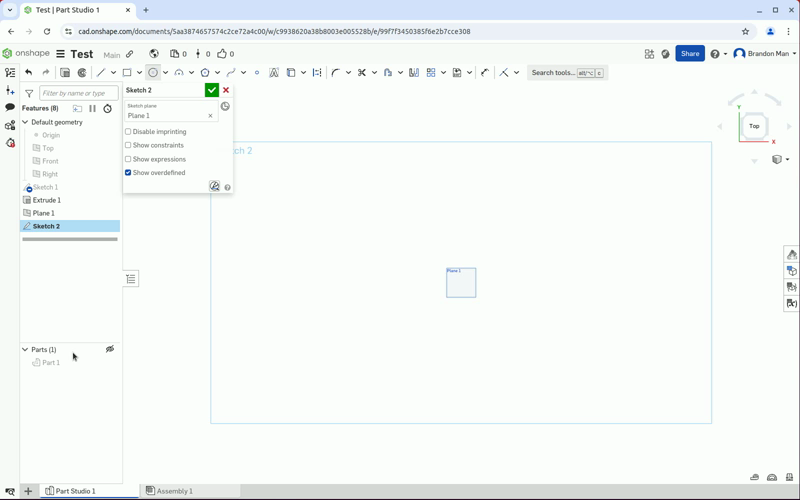
key_down(shift)
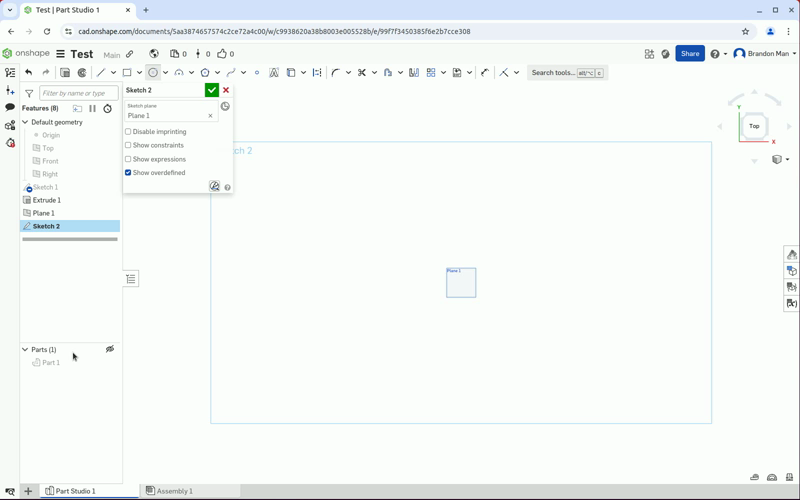
mouse_move(461, 282)
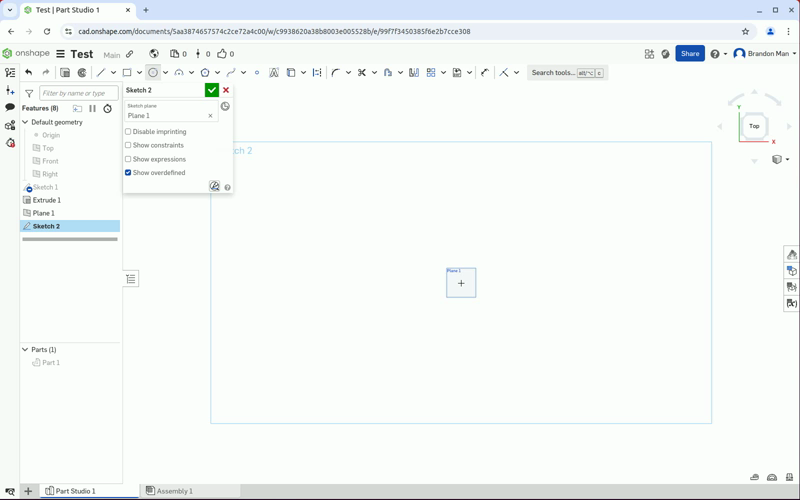
click(461, 282)
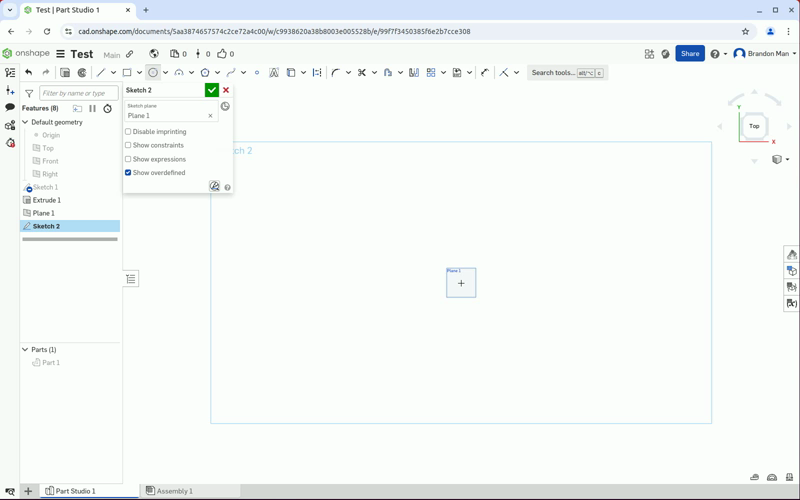
key_up(shift)
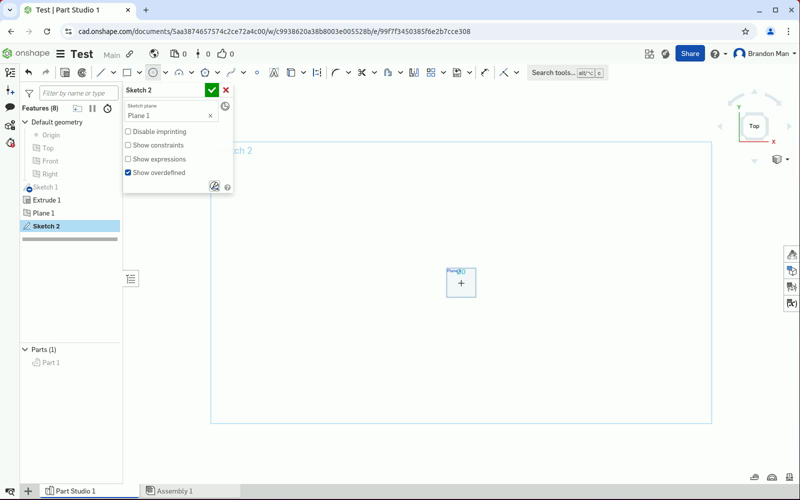
mouse_move(549, 282)
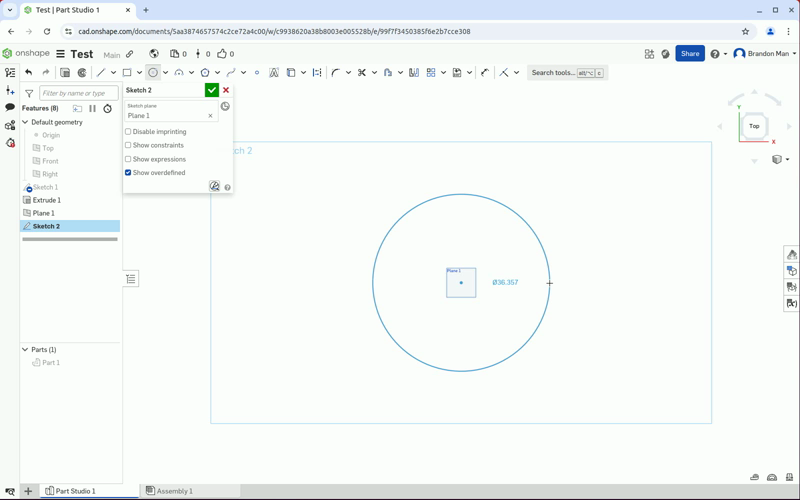
click(549, 282)
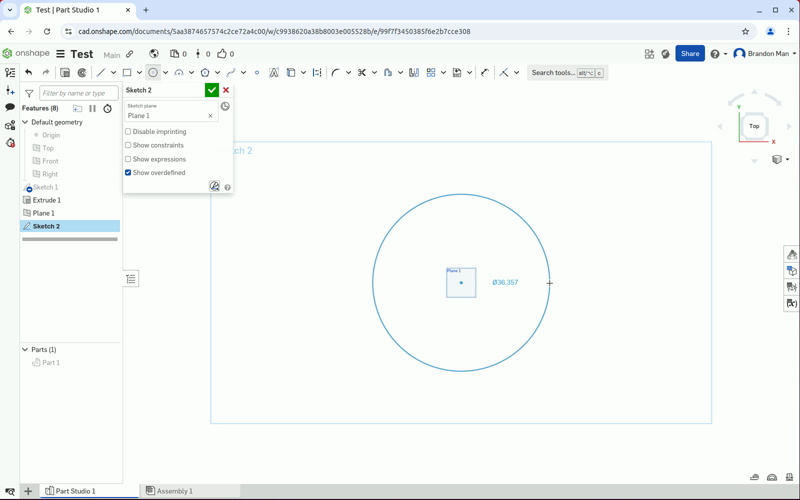
key(esc)
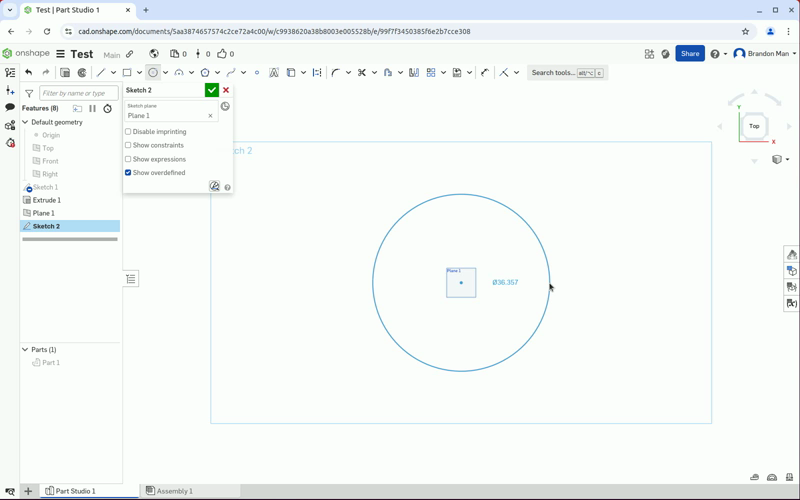
mouse_move(477, 220)
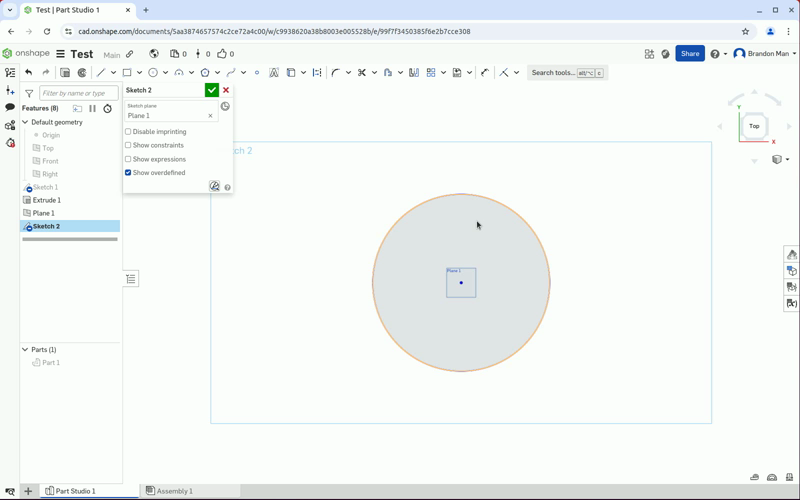
click(477, 220)
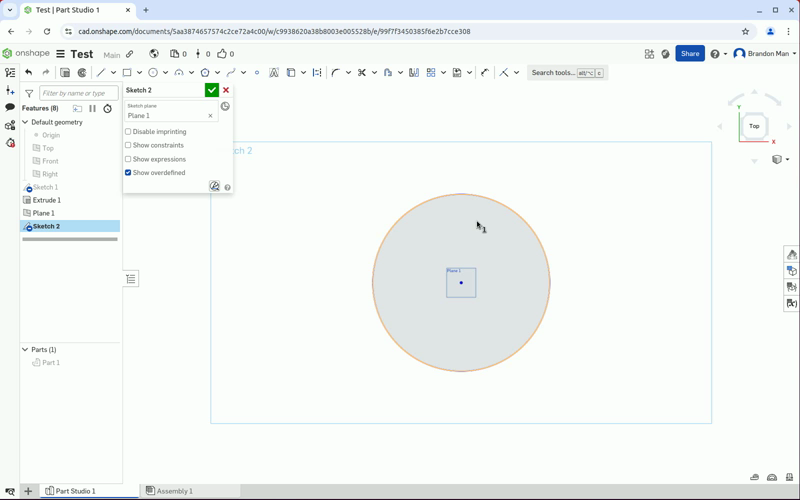
mouse_move(73, 352)
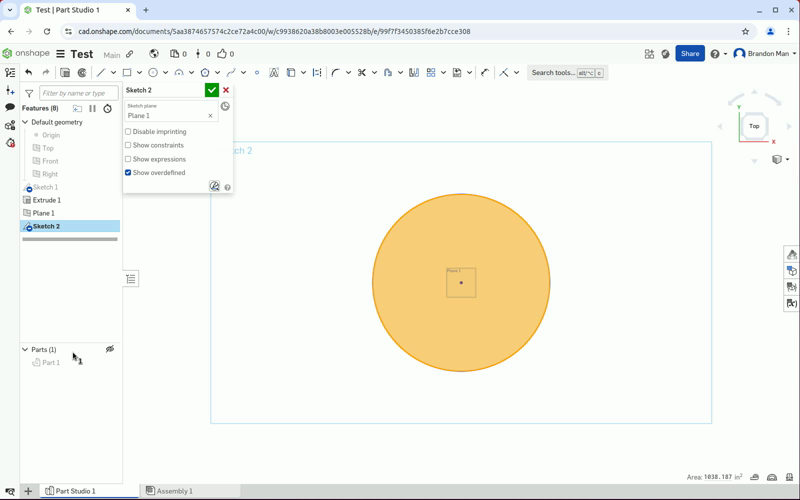
key(shift+y)
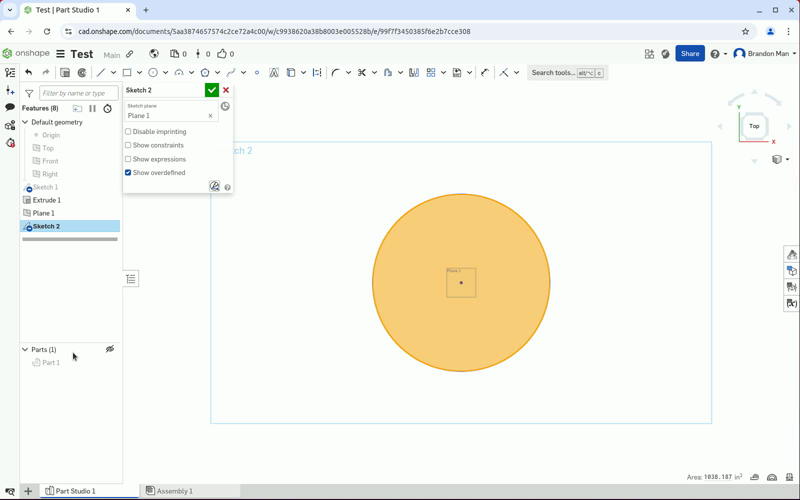
key(shift+e)
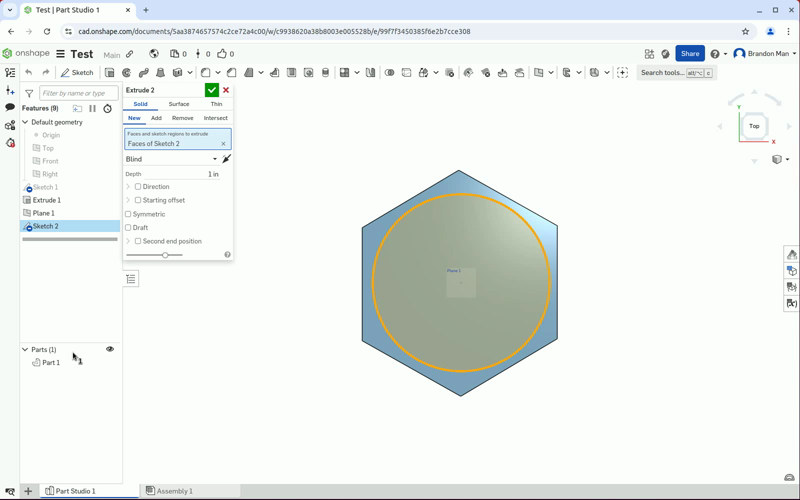
mouse_move(143, 106)
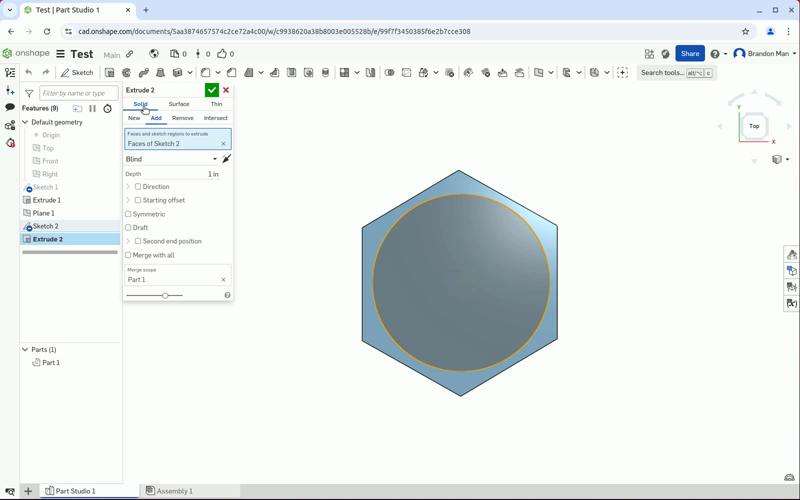
click(143, 106)
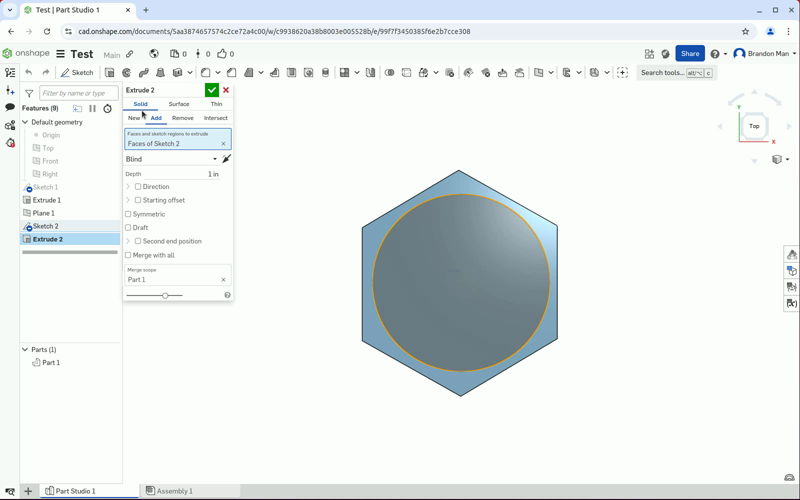
mouse_move(137, 120)
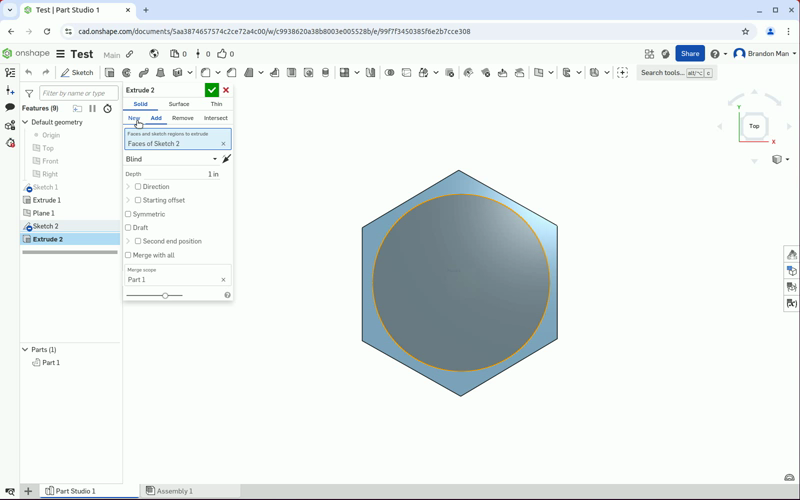
click(137, 120)
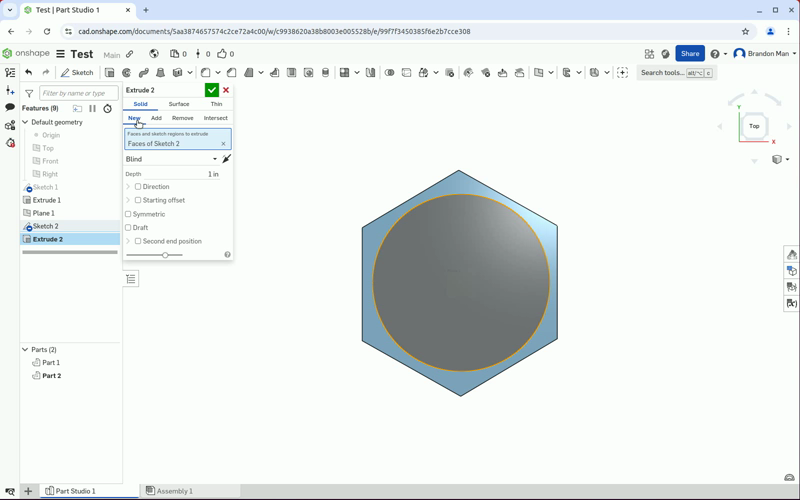
key(tab, 4)
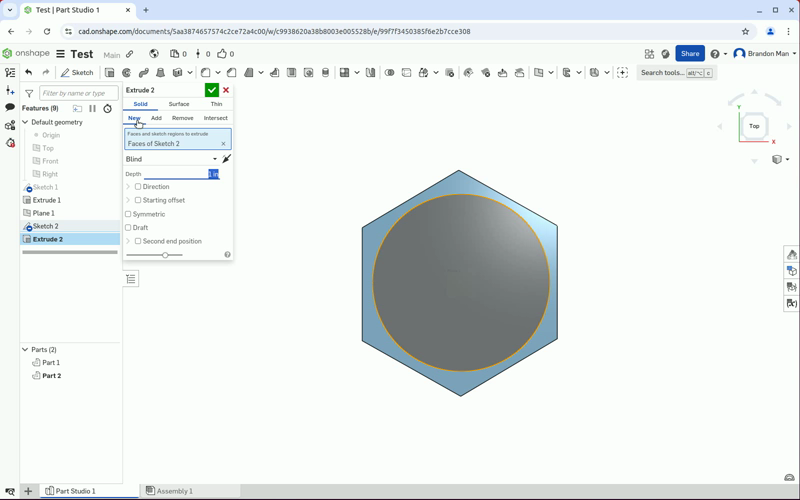
text(3.611)
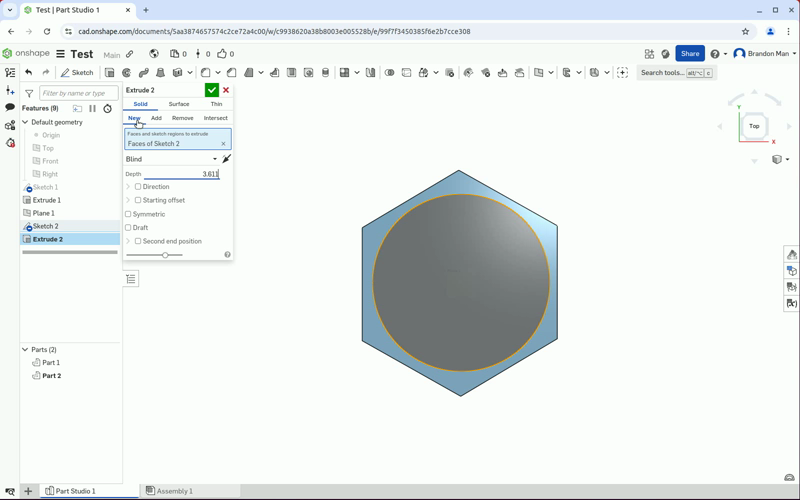
key(enter)
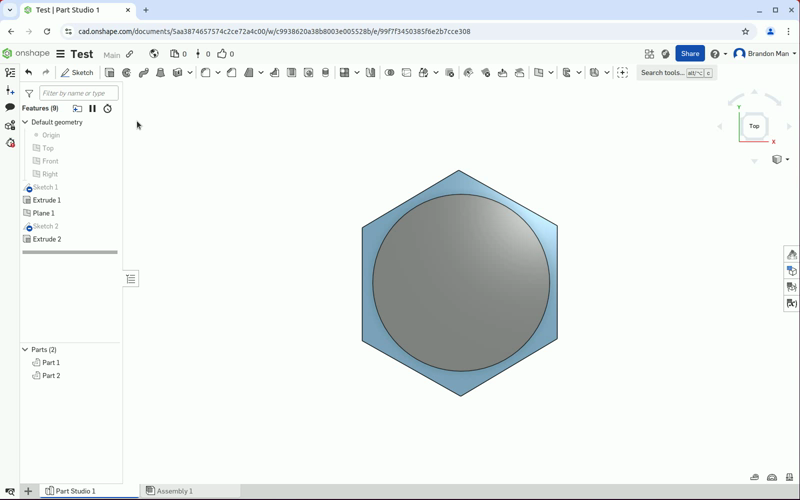
key(shift+h)
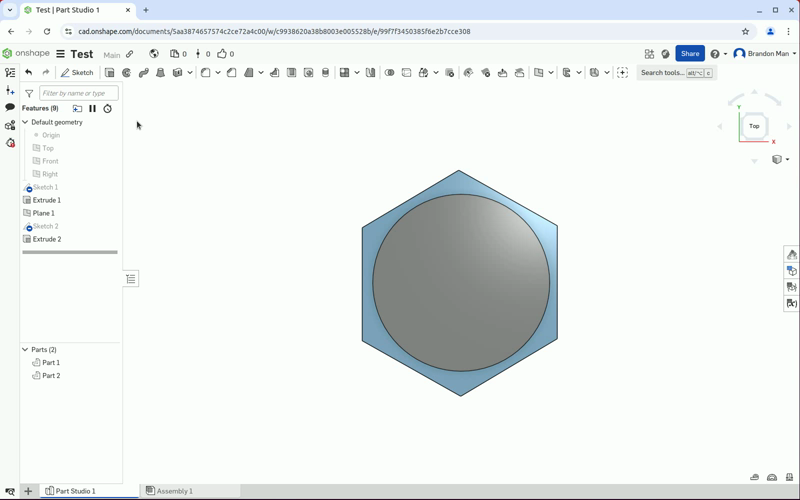
key(shift+h)
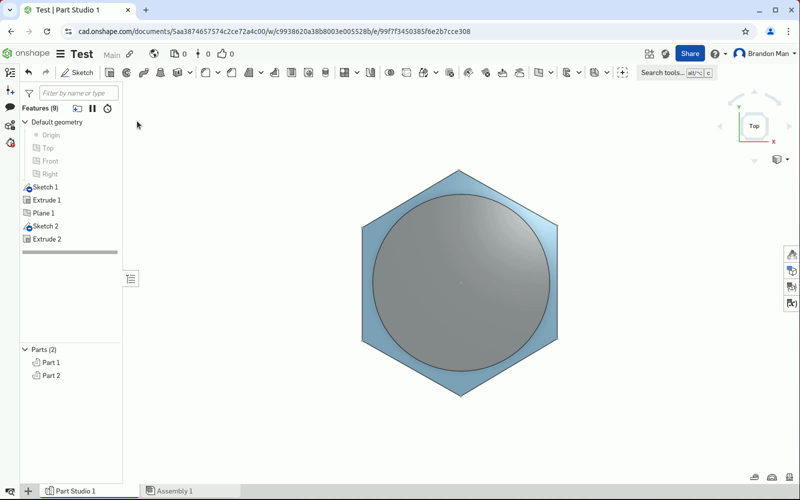
key(shift+7)
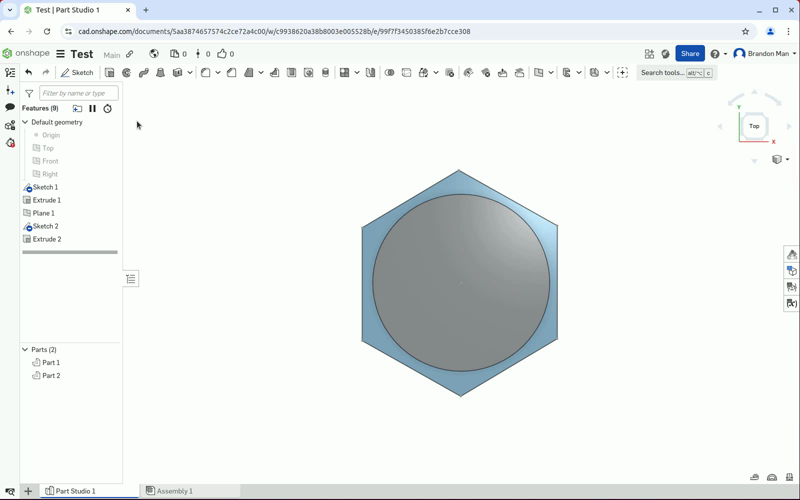
key(up, 3)
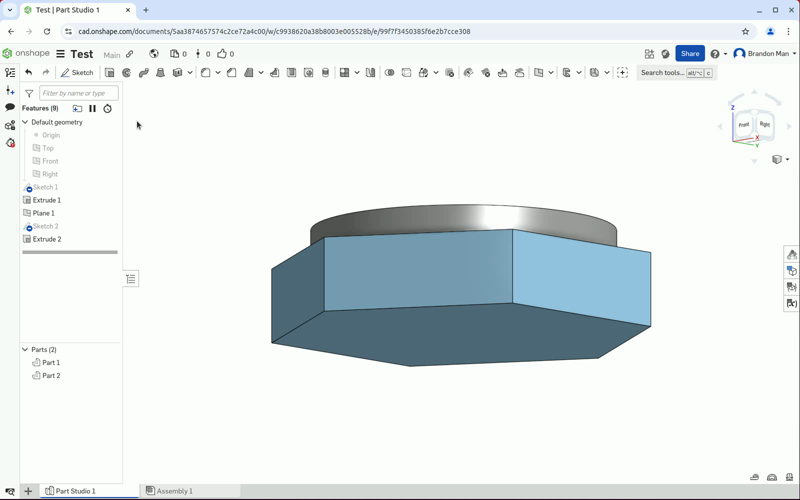
key(left, 3)
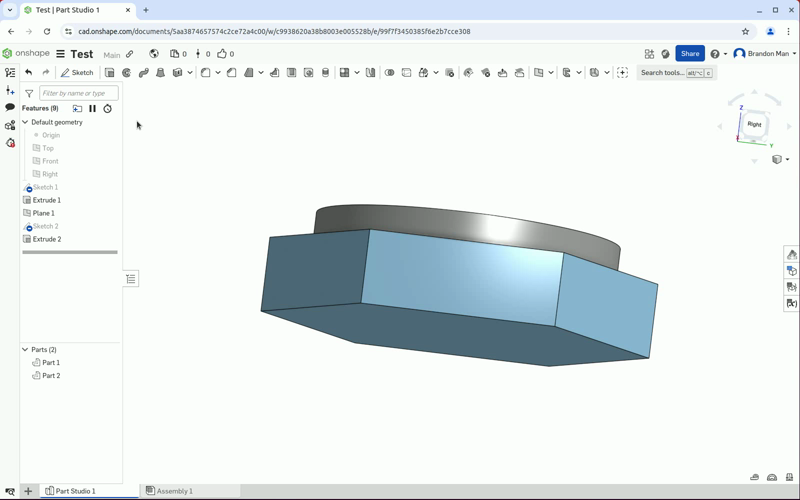
key(right, 3)
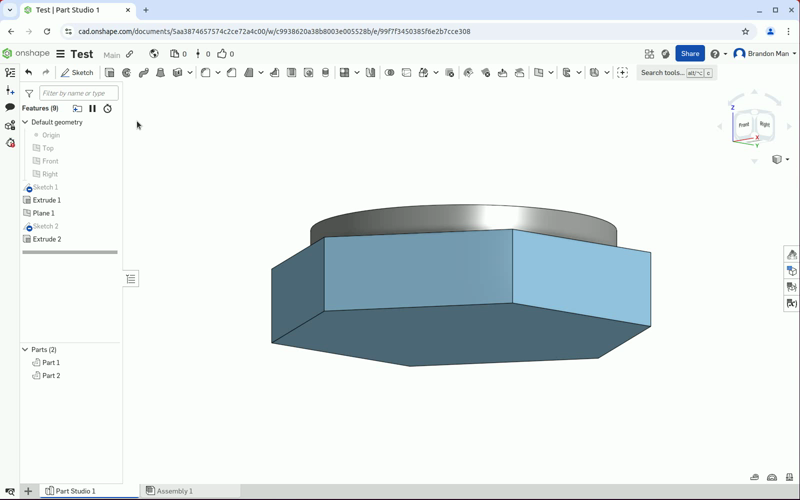
key(down, 3)
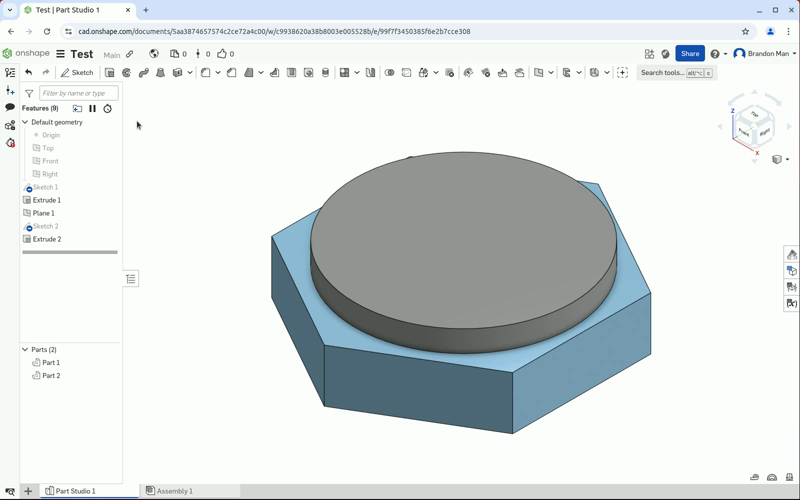
mouse_move(73, 189)
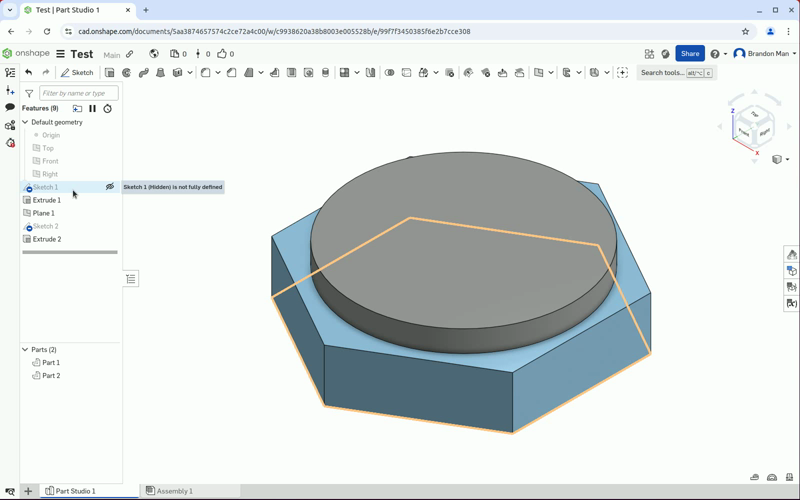
click(73, 189)